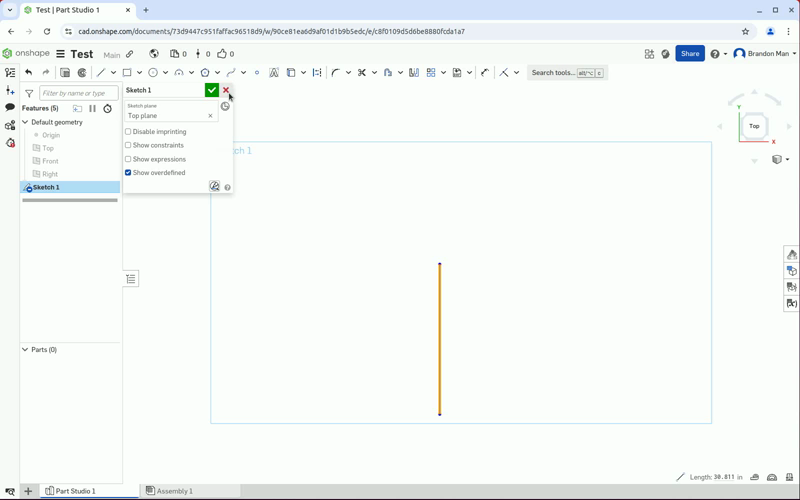
key(shift+h)
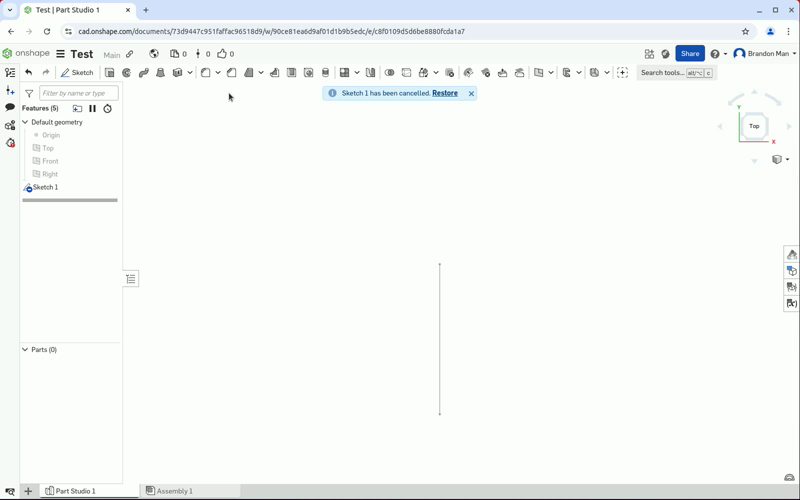
mouse_move(73, 352)
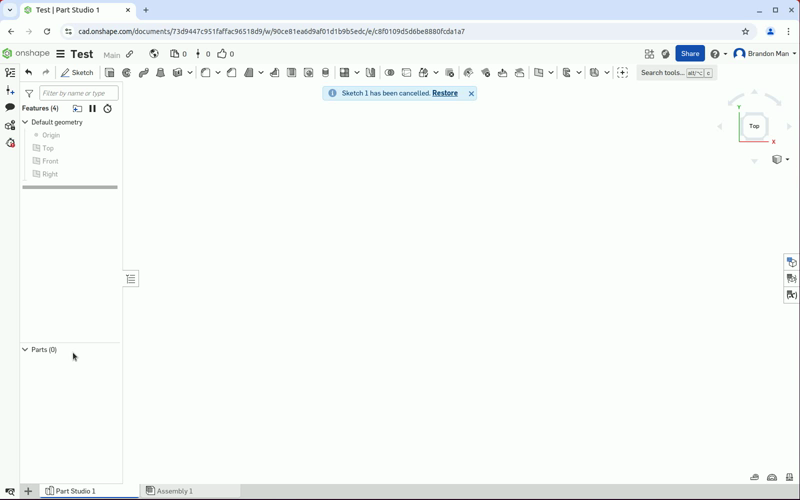
key(y)
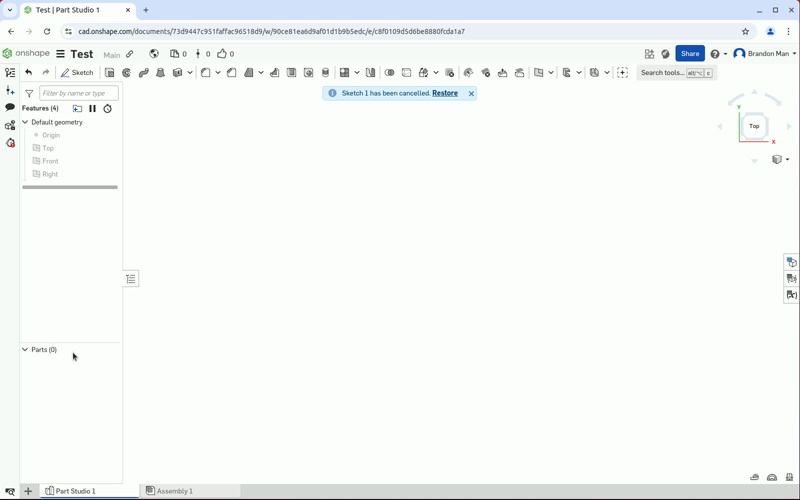
key(shift+p)
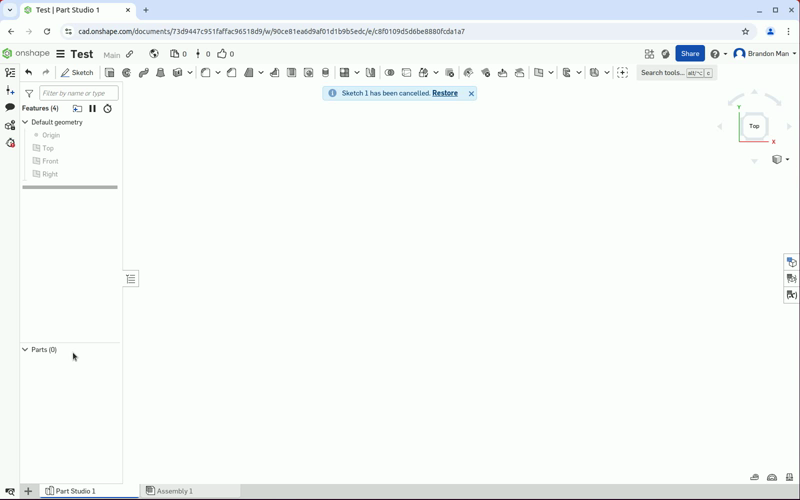
key(space)
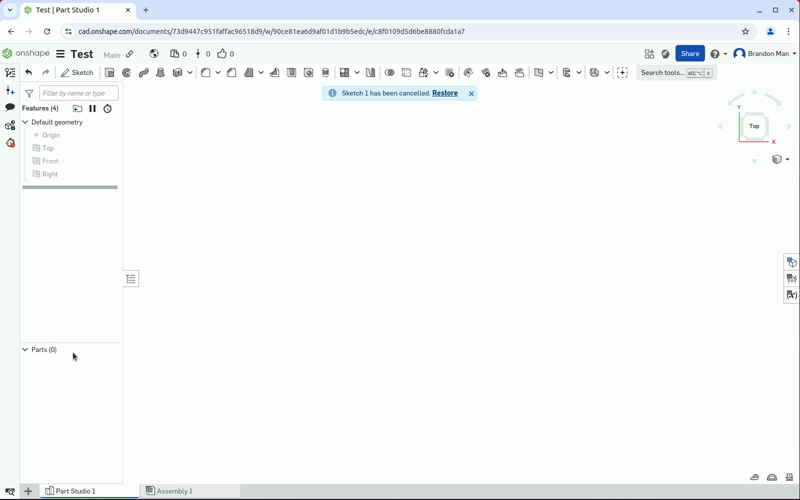
key_down(shift)
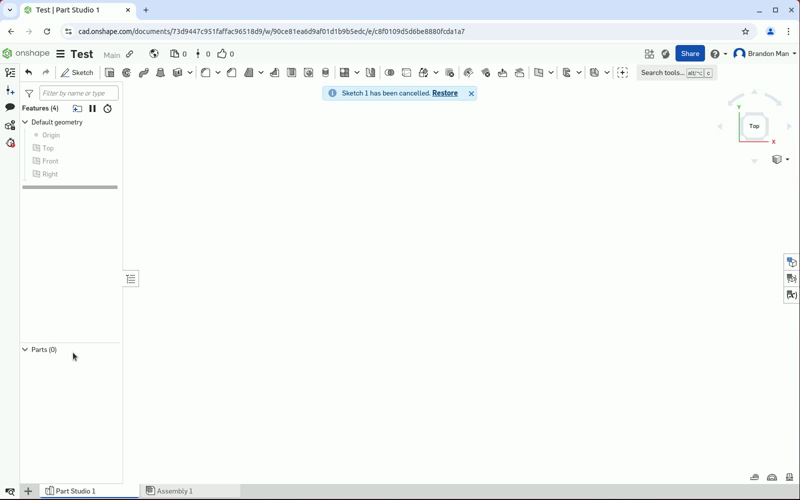
key(up)
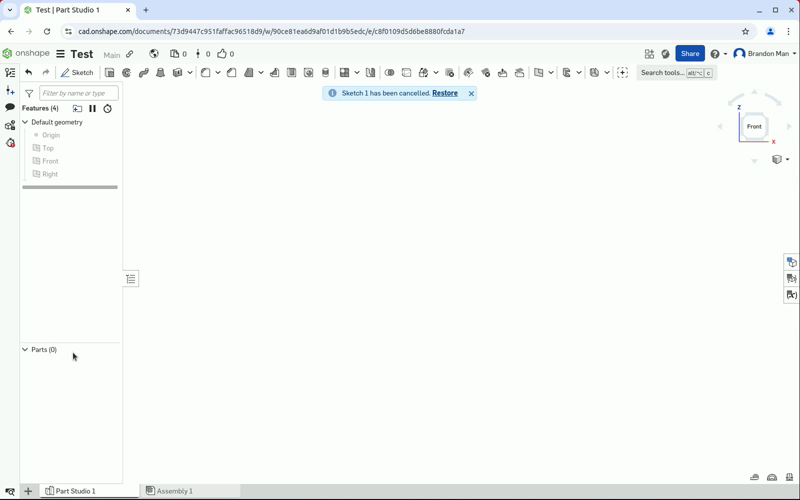
key_up(shift)
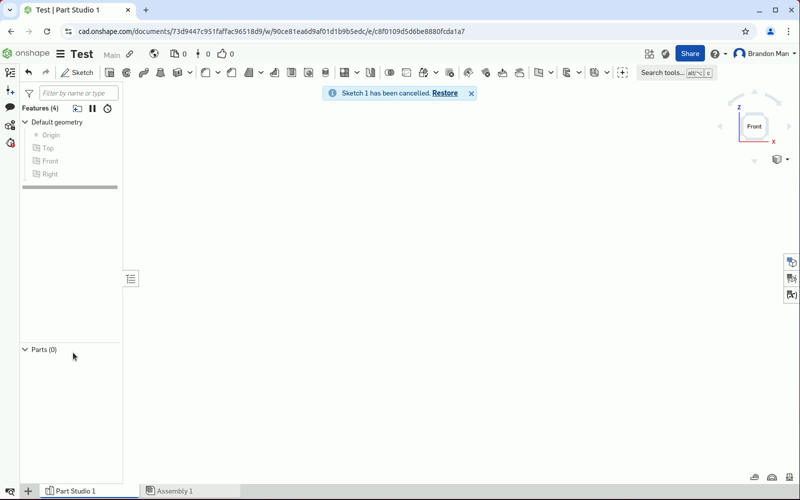
mouse_move(73, 352)
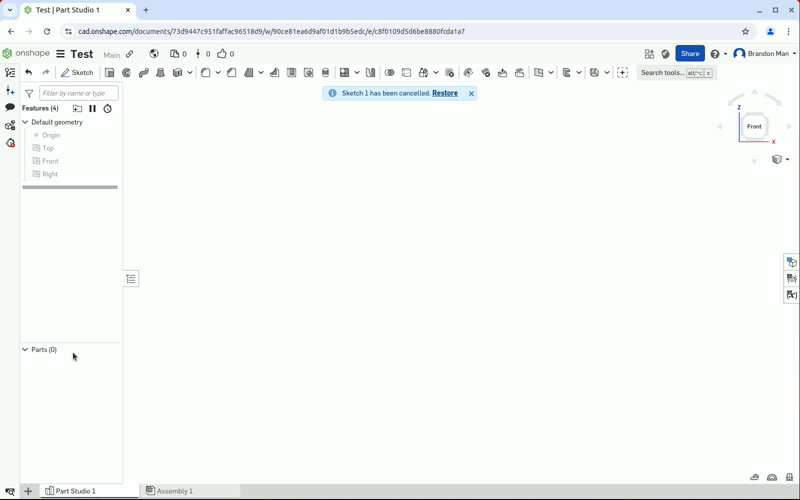
key(shift+y)
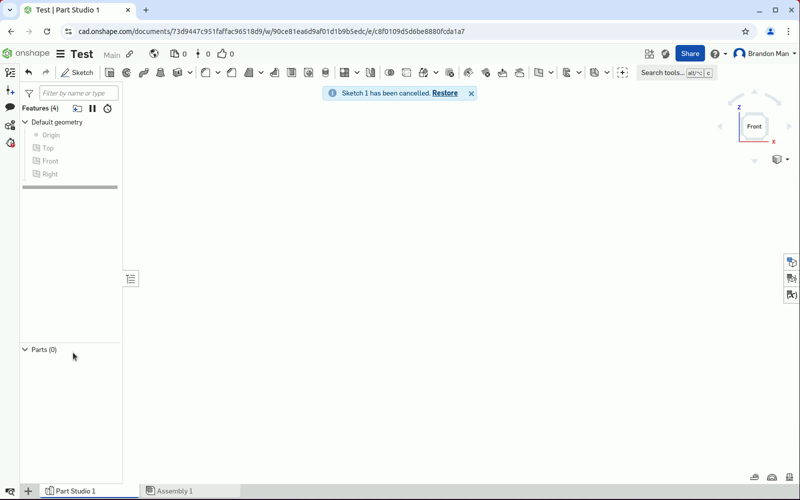
key(shift+s)
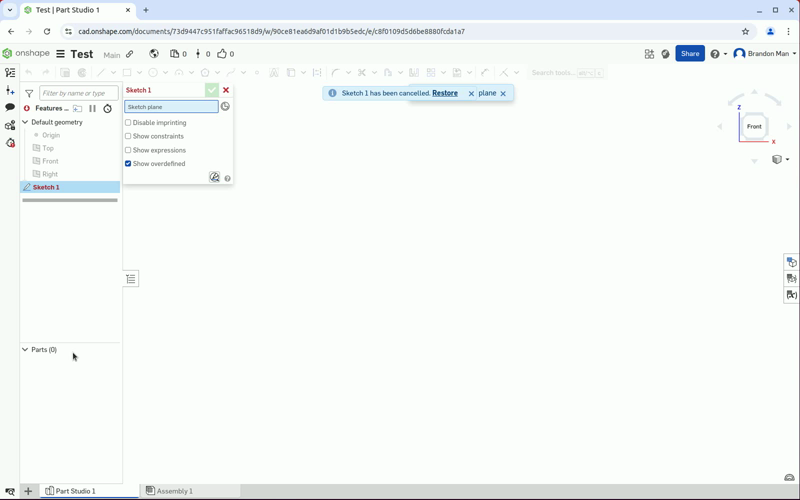
mouse_move(73, 163)
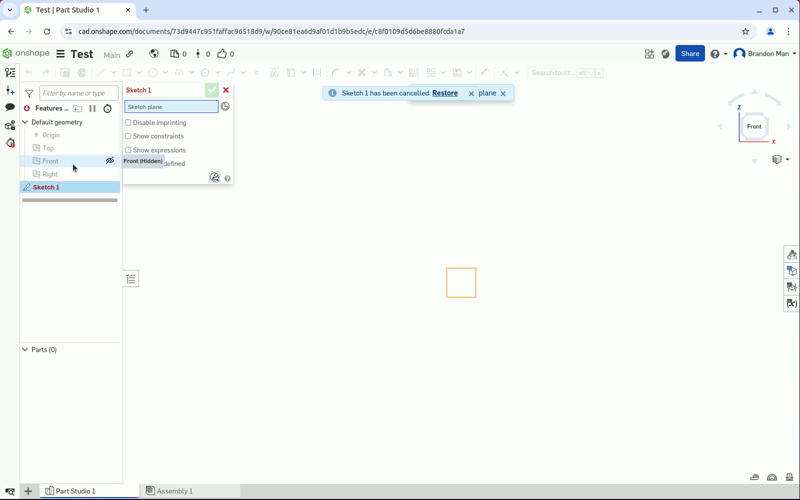
click(73, 163)
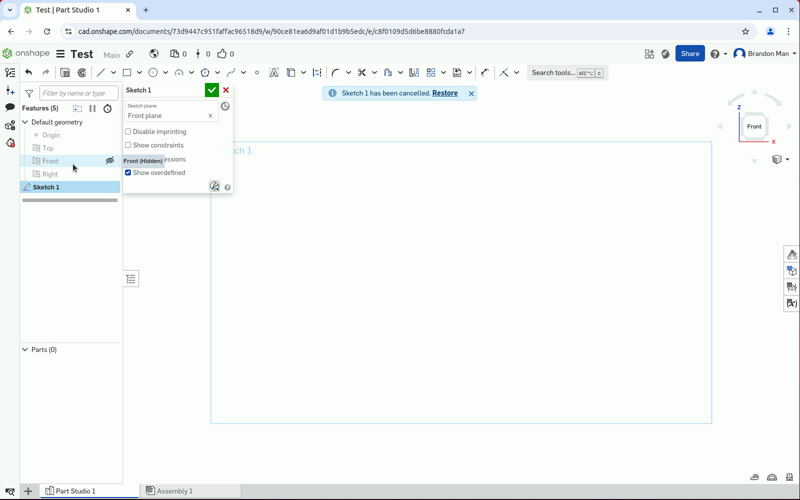
mouse_move(73, 352)
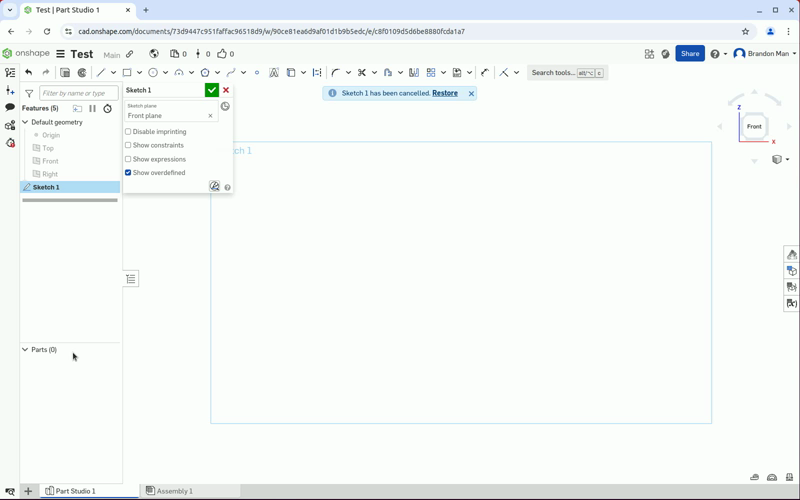
key(y)
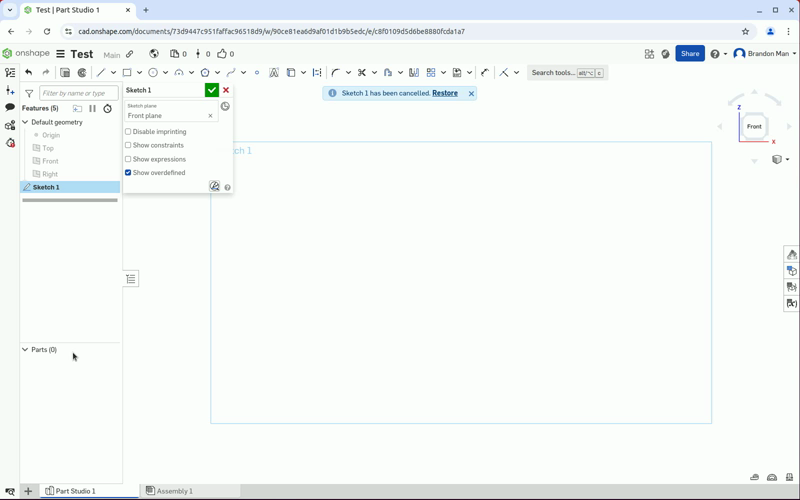
key(l)
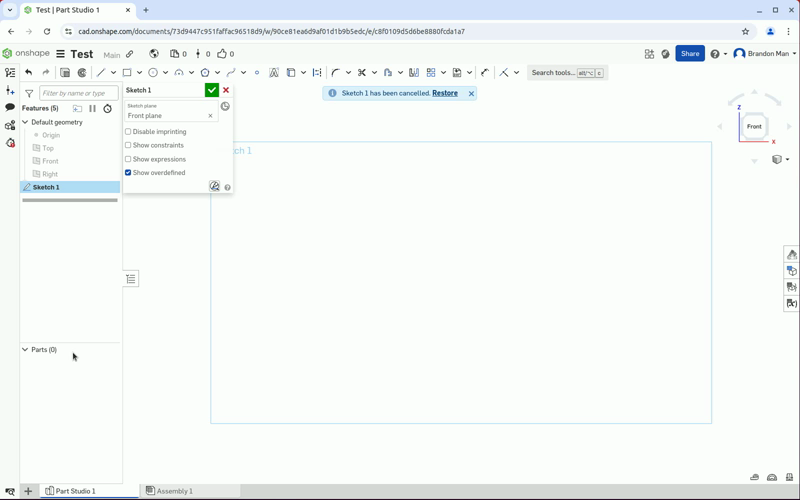
key_down(shift)
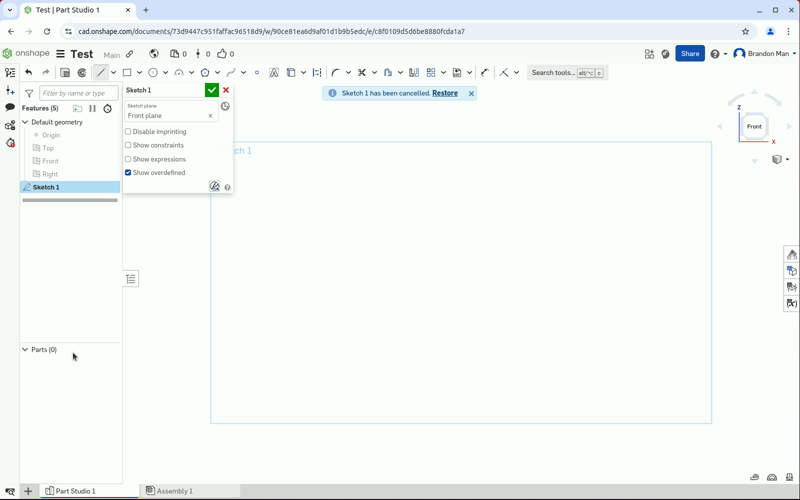
mouse_move(460, 282)
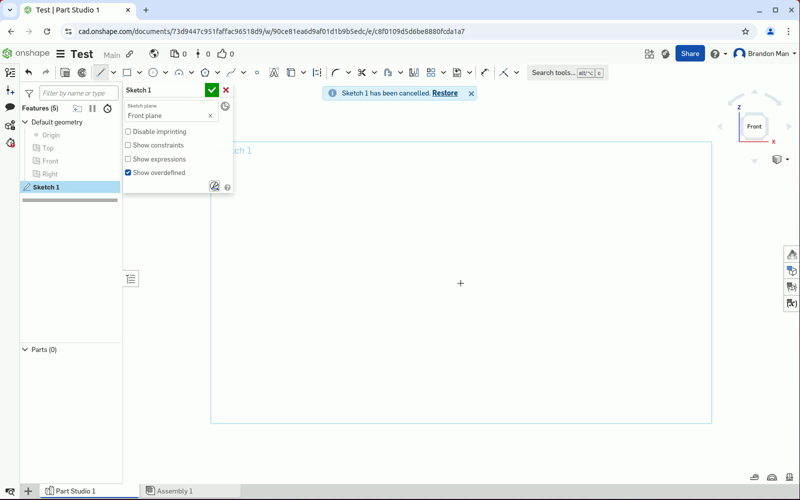
click(460, 282)
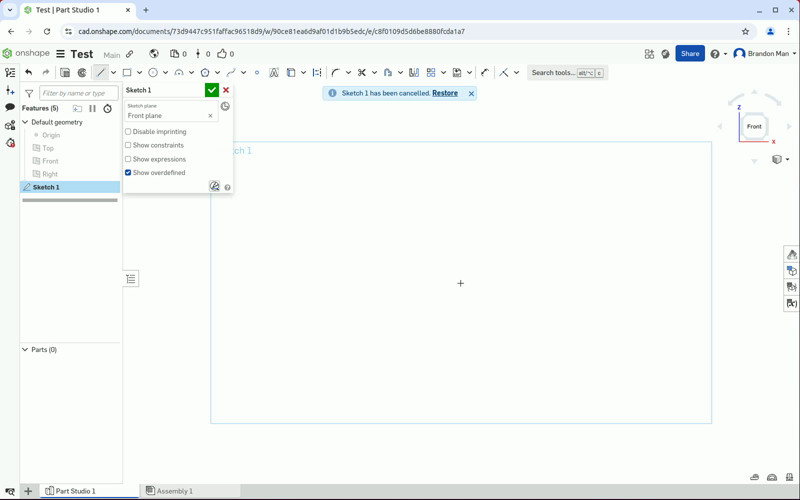
key_up(shift)
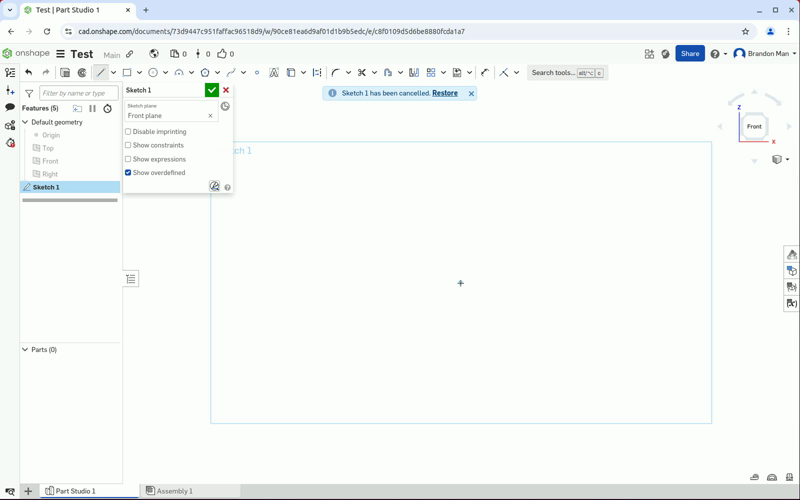
key_down(shift)
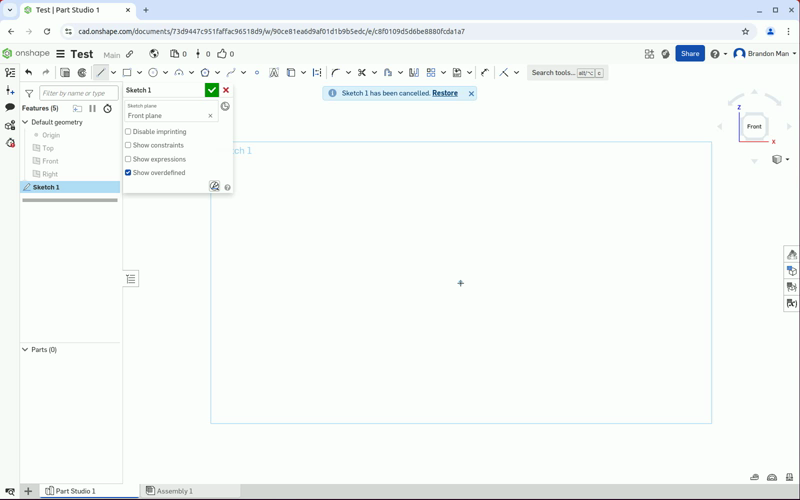
mouse_move(490, 282)
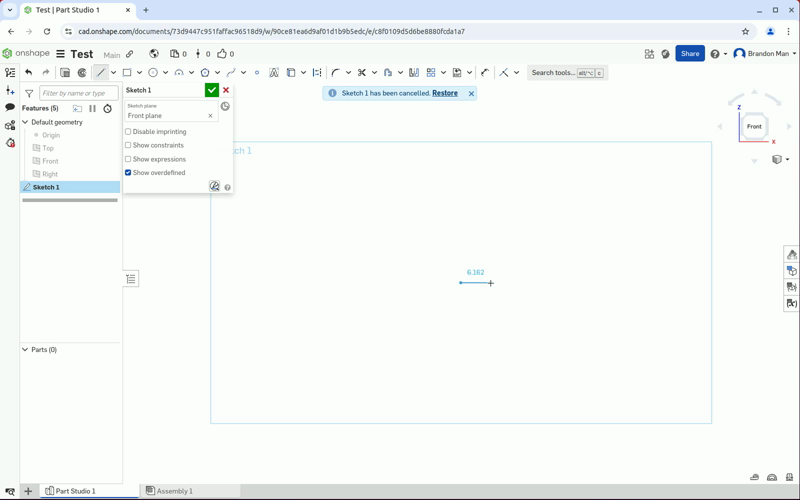
mouse_move(517, 282)
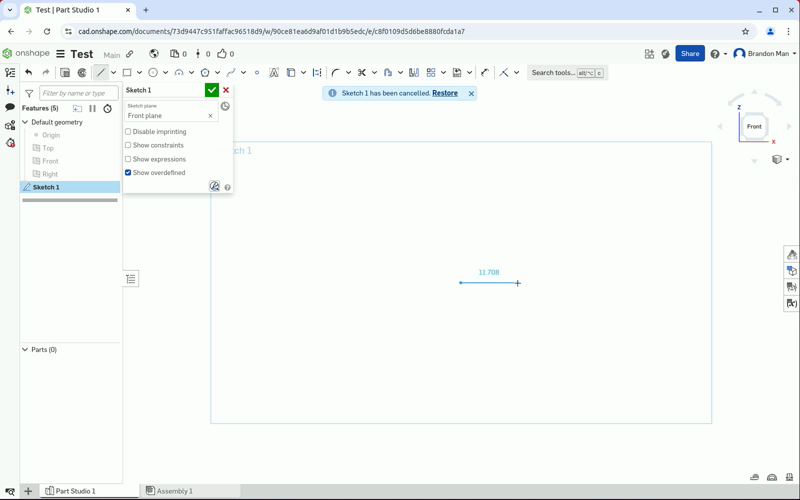
click(517, 282)
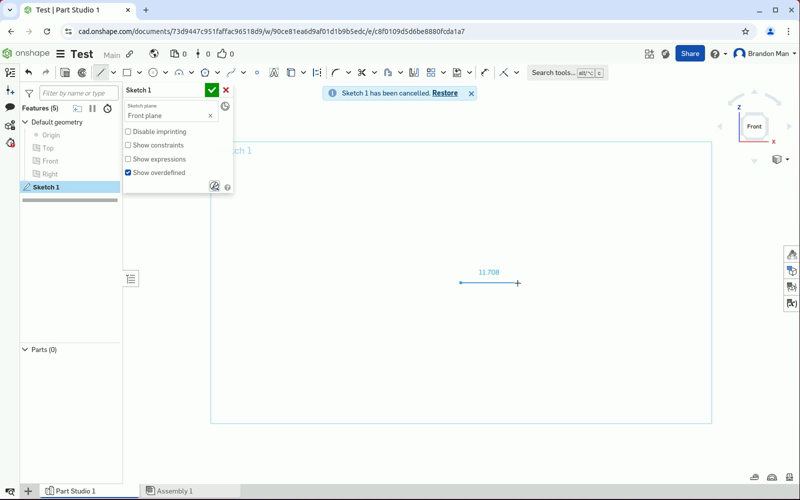
key_up(shift)
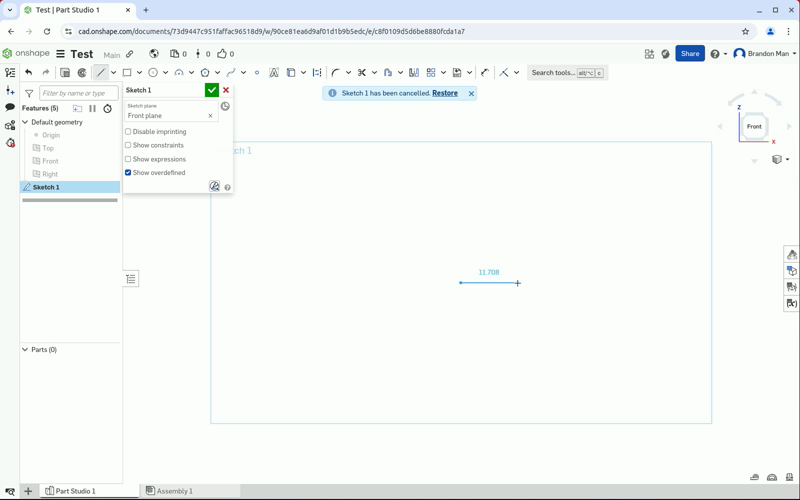
key_down(shift)
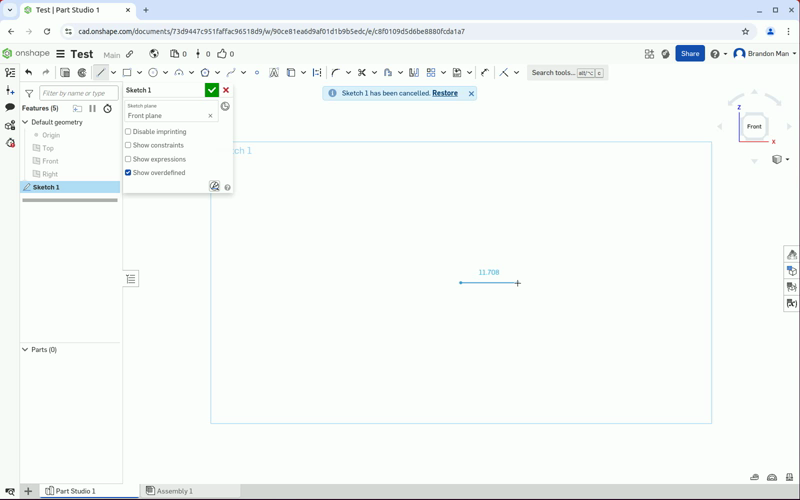
mouse_move(547, 282)
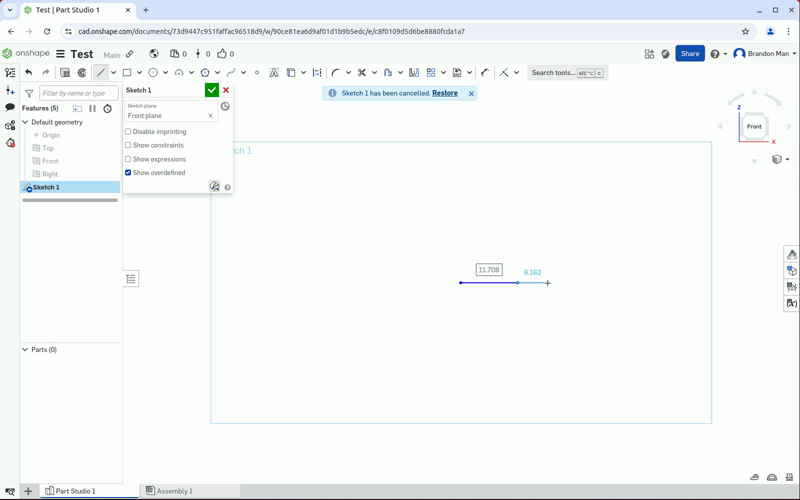
mouse_move(517, 226)
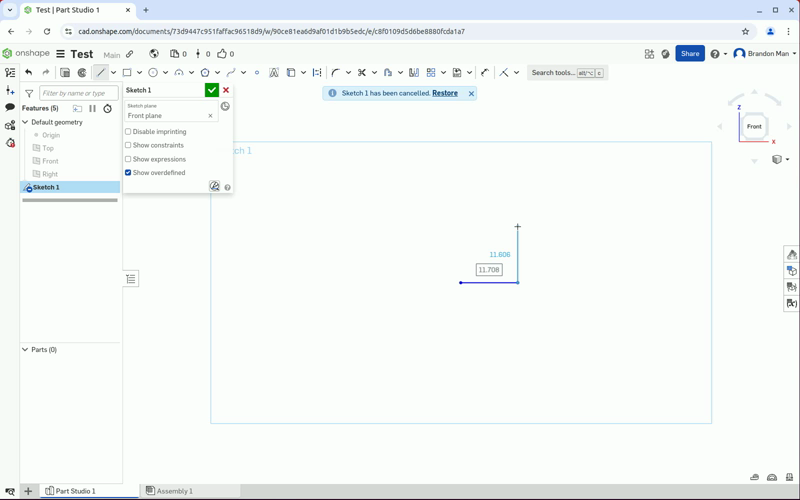
click(517, 226)
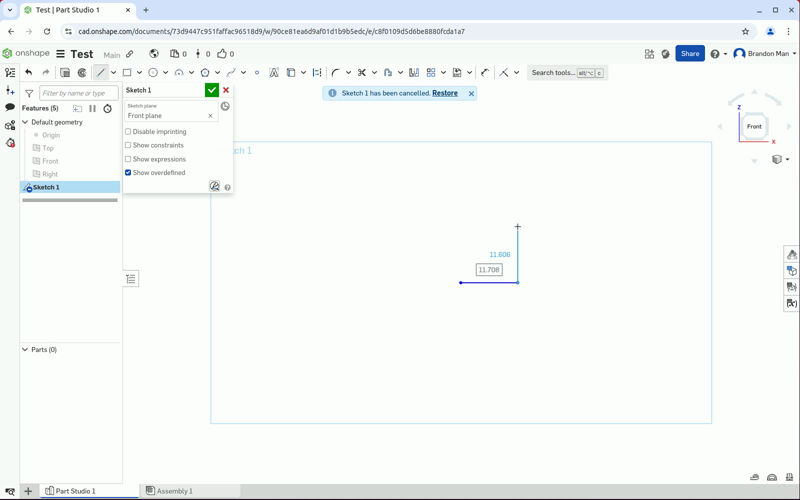
key_up(shift)
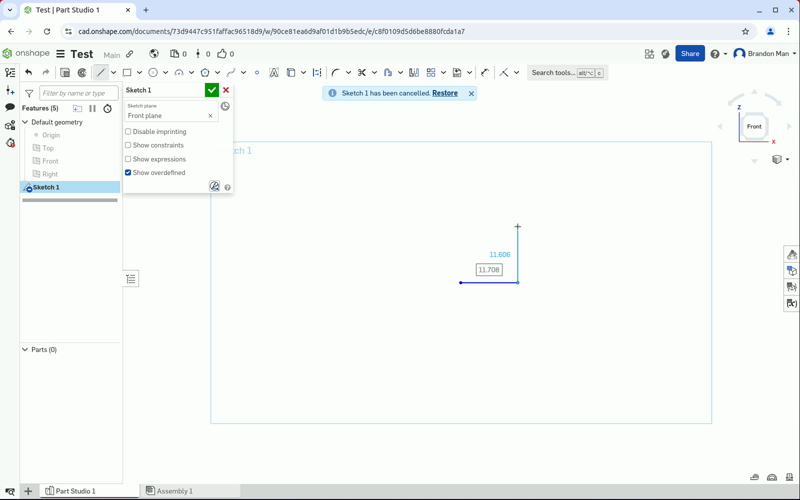
key_down(shift)
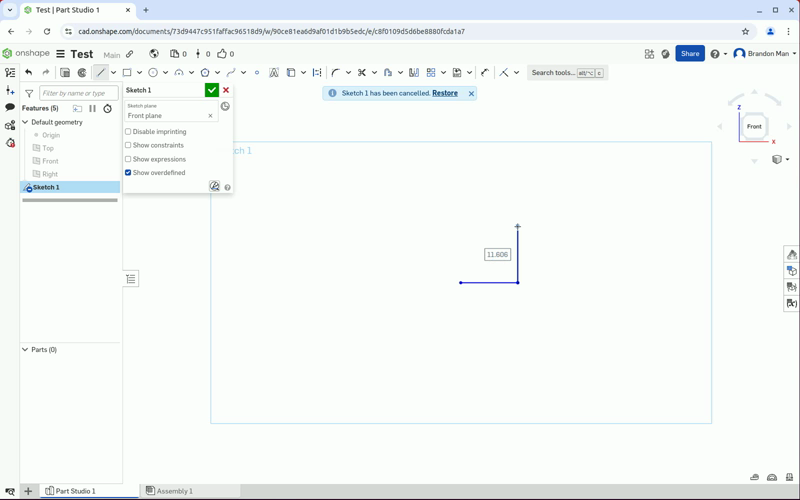
mouse_move(547, 226)
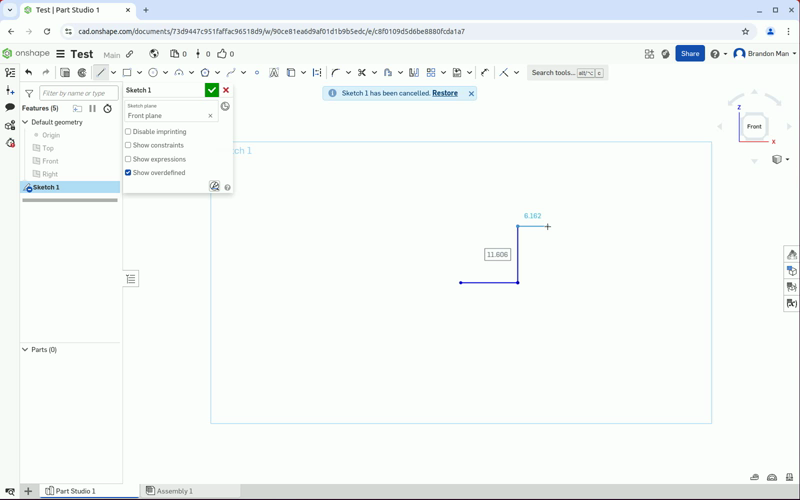
mouse_move(460, 226)
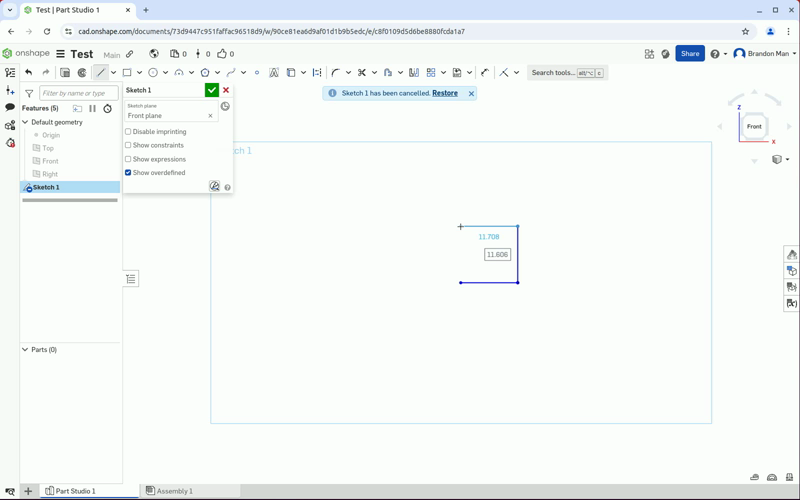
click(460, 226)
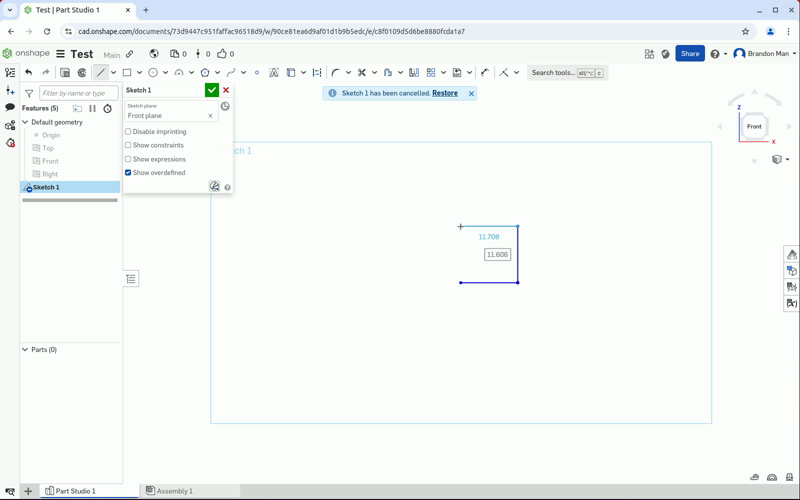
key_up(shift)
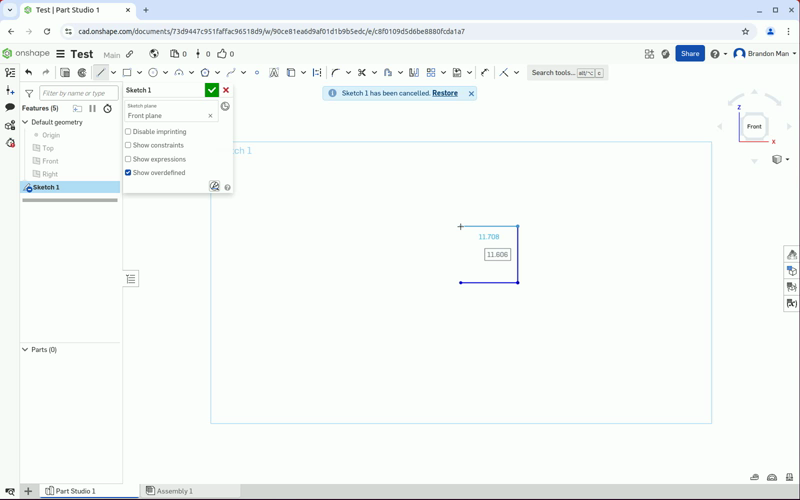
mouse_move(490, 226)
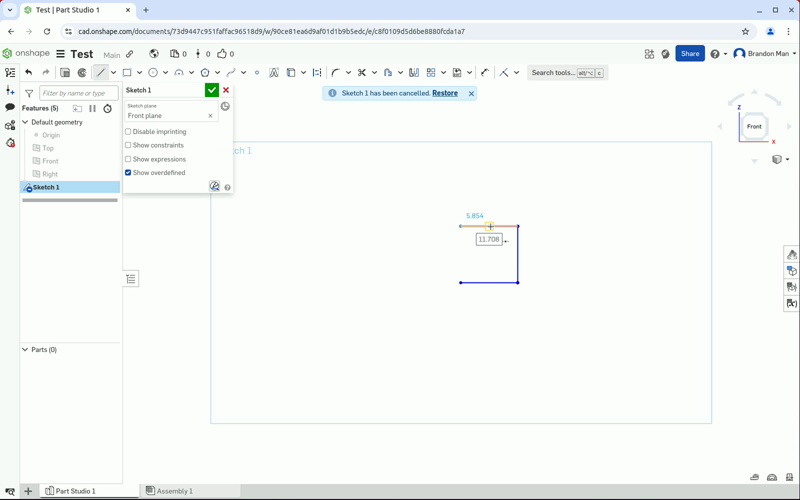
key_down(shift)
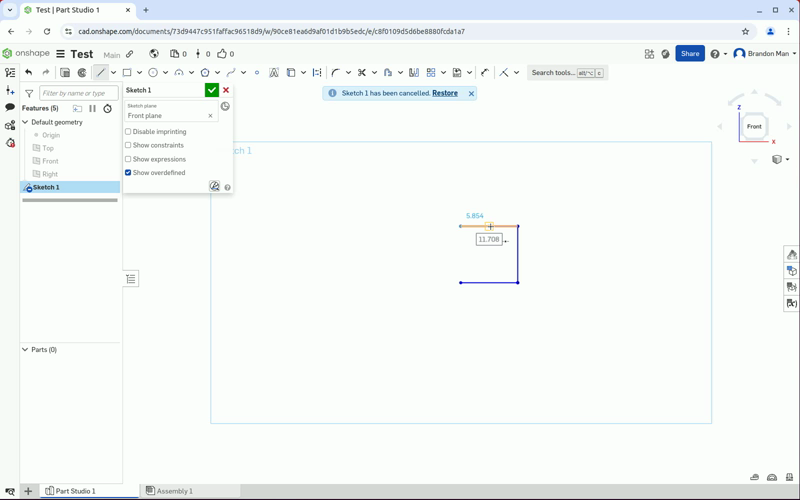
mouse_move(460, 282)
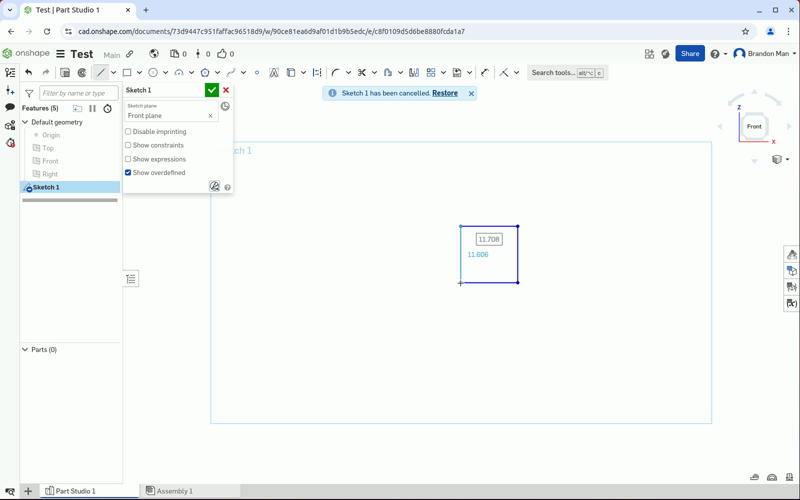
key_up(shift)
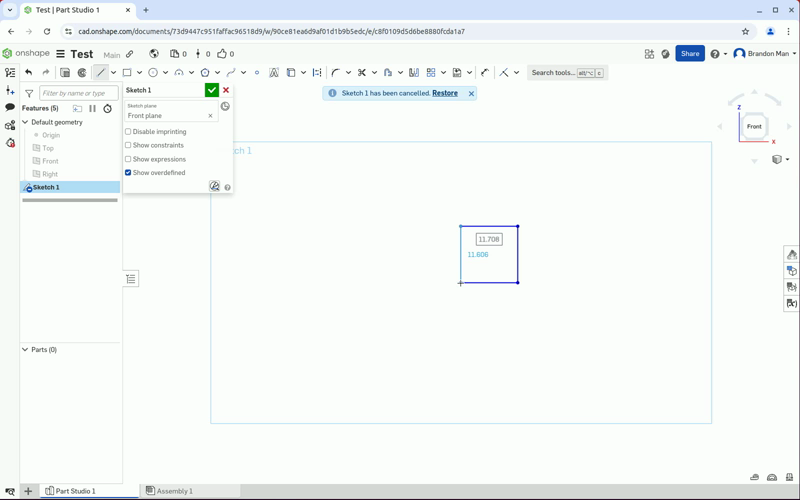
click(460, 282)
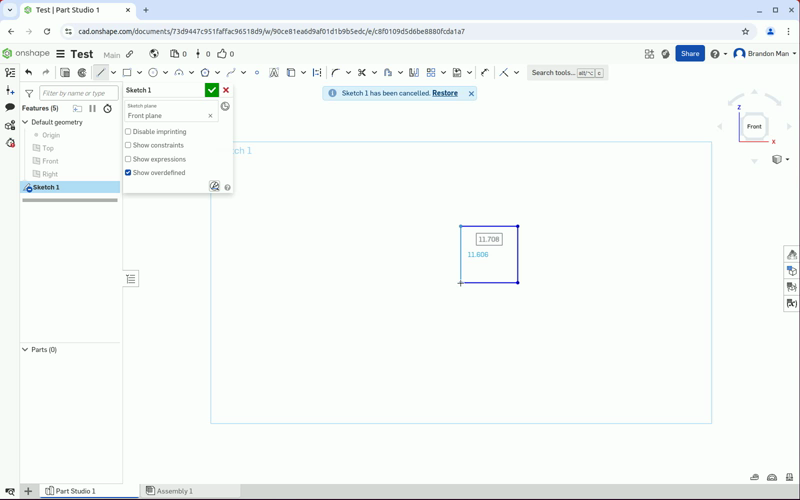
key(esc)
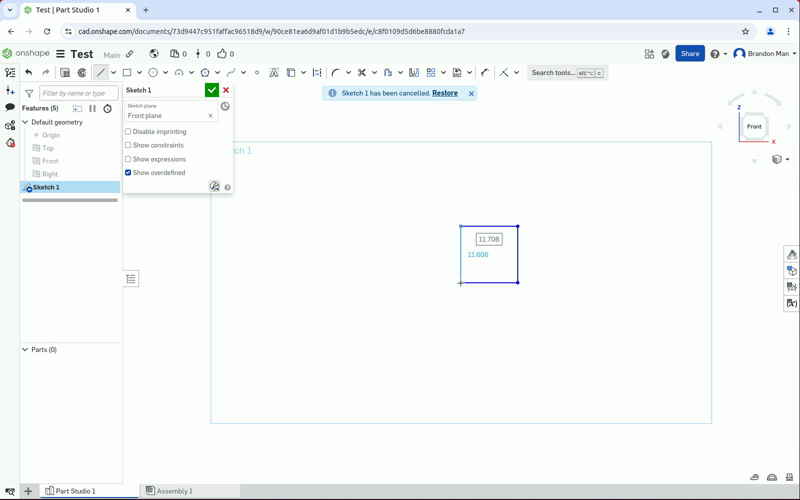
mouse_move(486, 257)
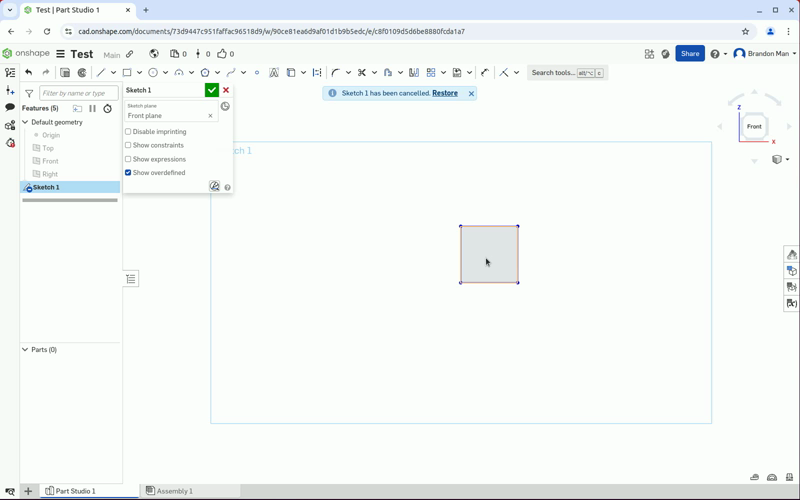
click(486, 257)
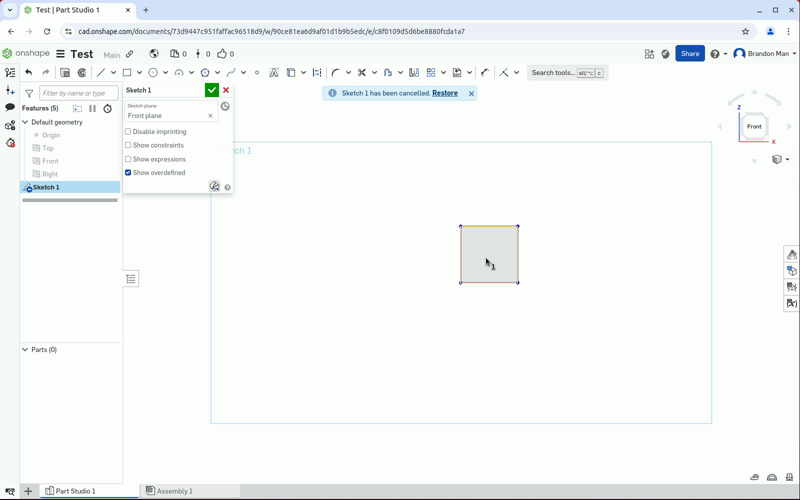
mouse_move(73, 352)
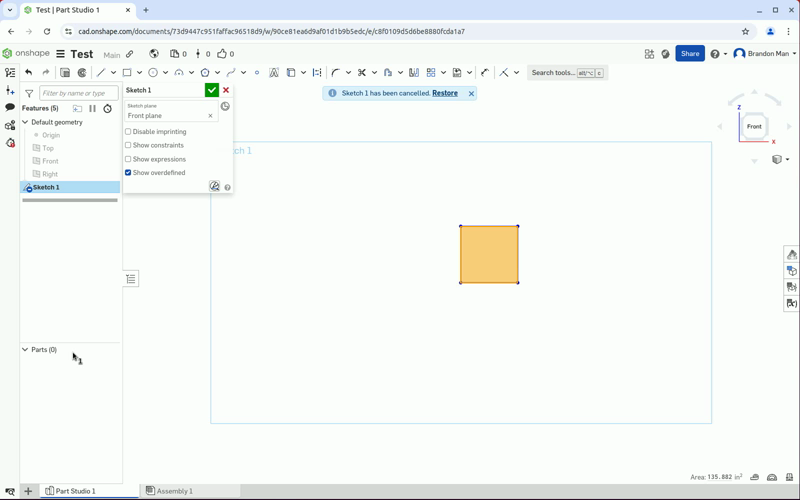
key(shift+y)
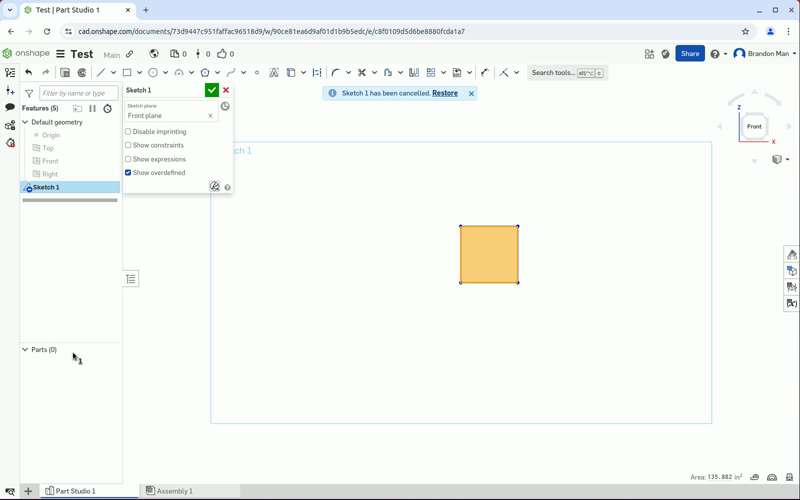
key(shift+e)
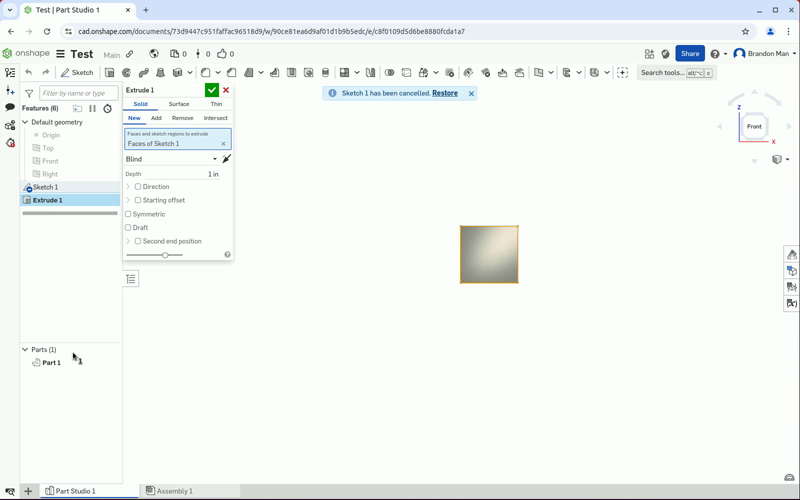
mouse_move(143, 106)
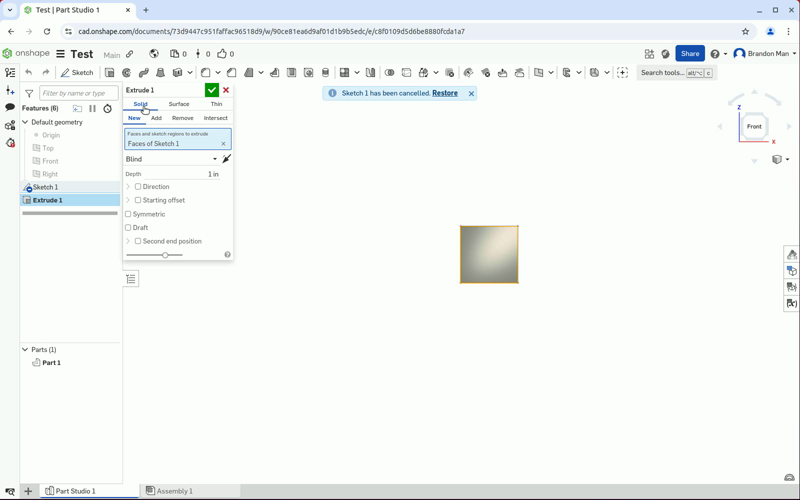
click(143, 106)
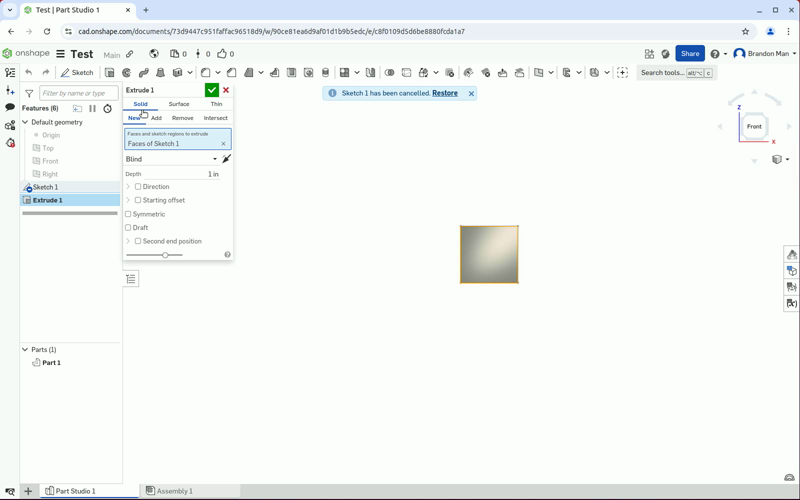
mouse_move(137, 120)
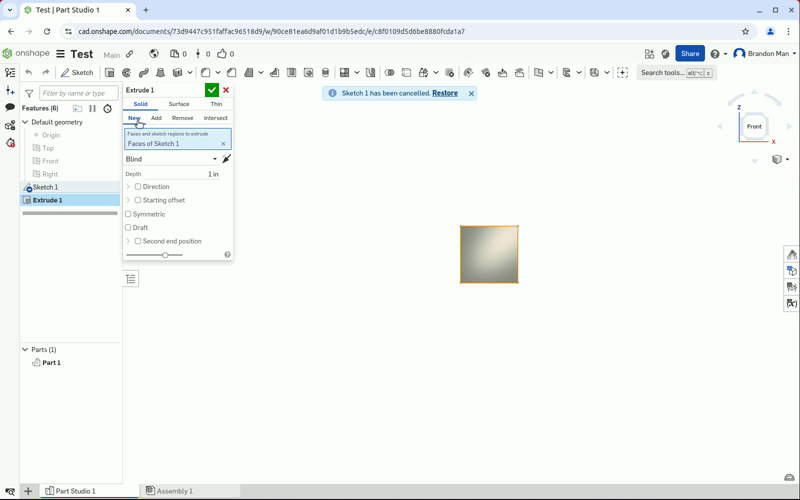
click(137, 120)
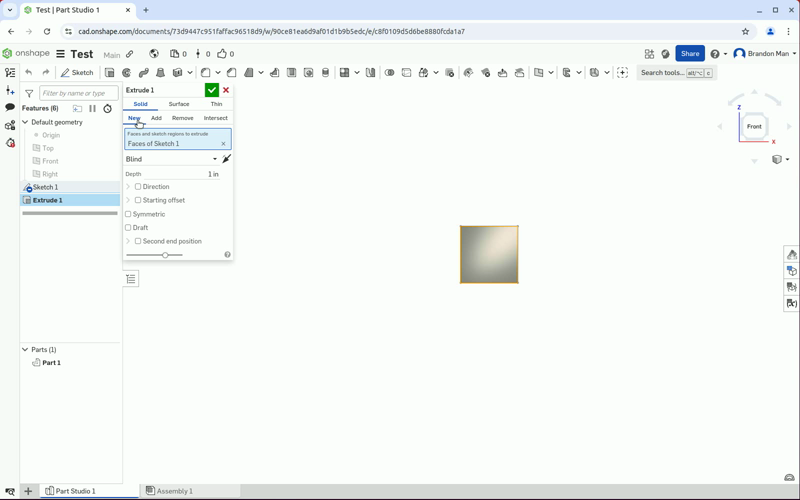
key(tab, 4)
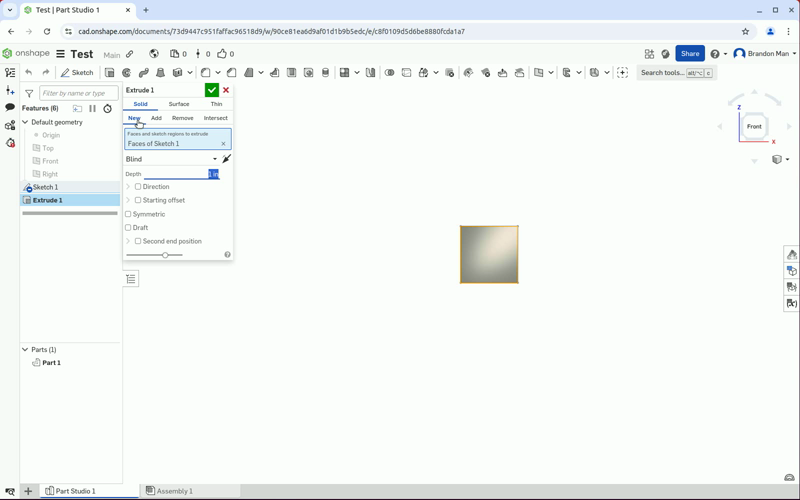
text(11.554)
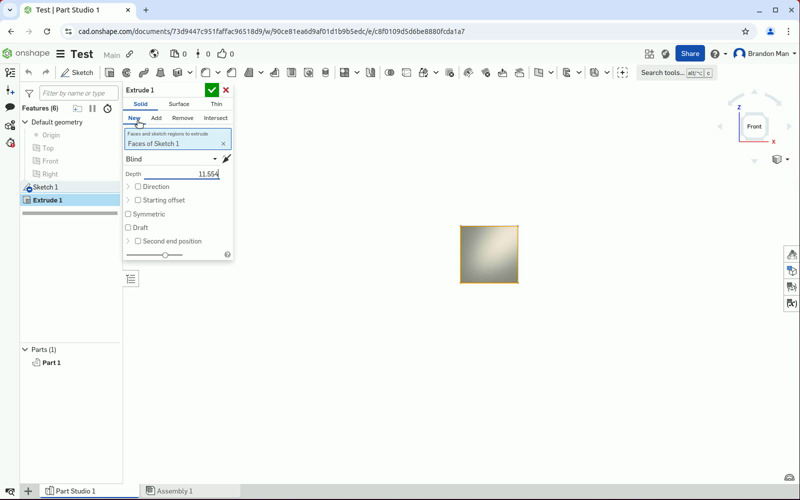
key(enter)
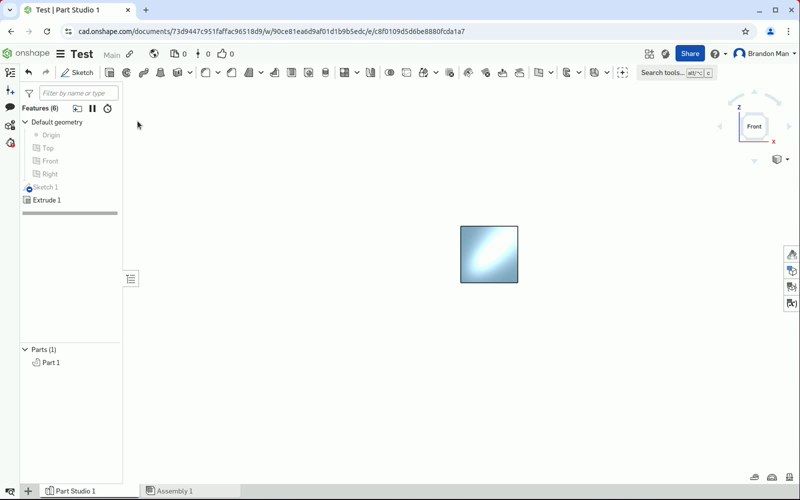
key(shift+h)
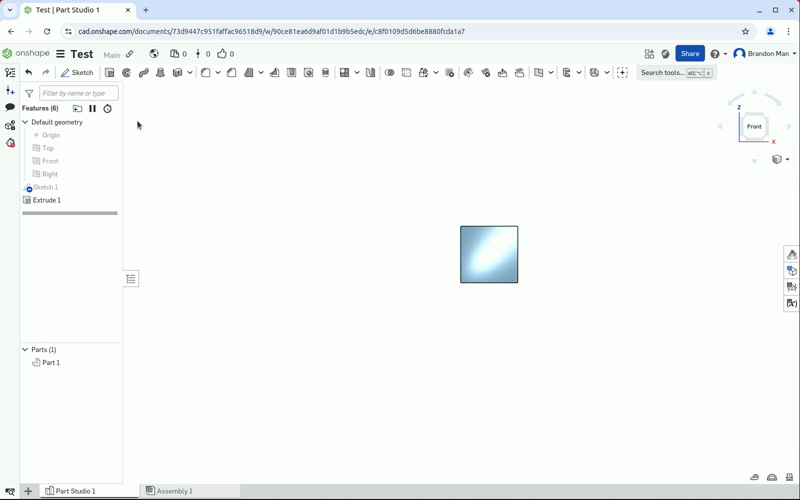
key(shift+h)
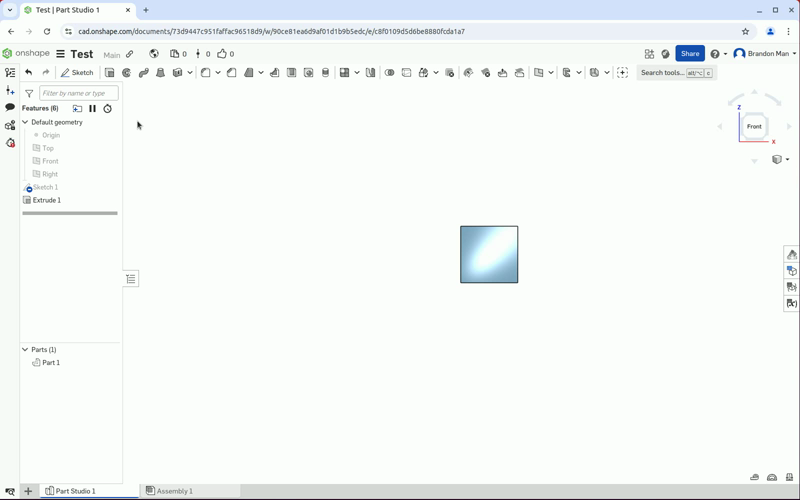
mouse_move(73, 189)
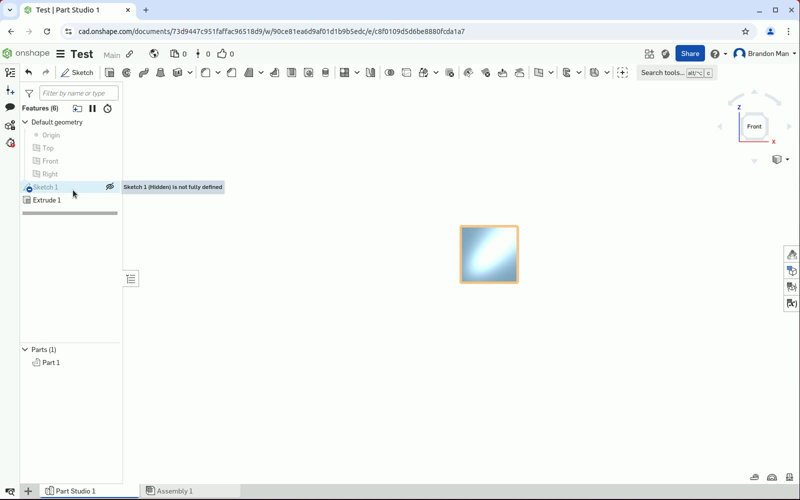
click(73, 189)
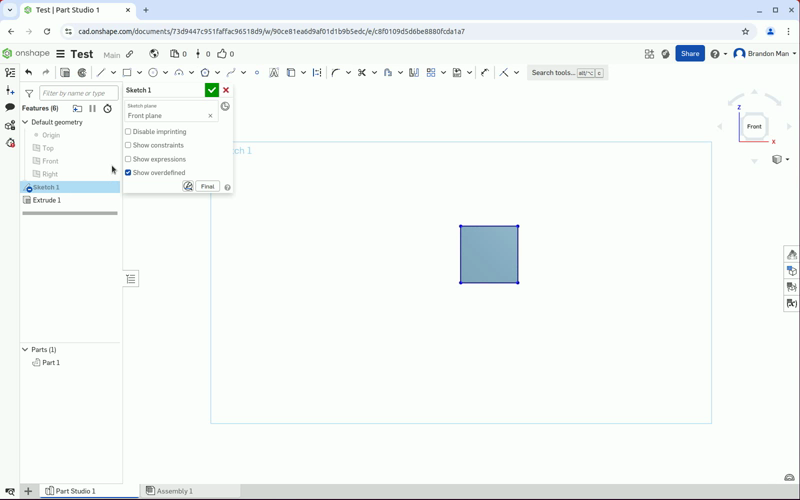
mouse_move(229, 92)
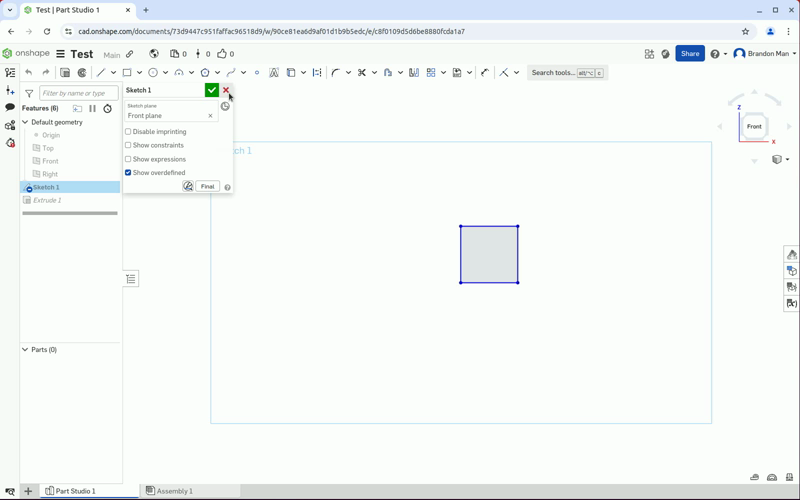
click(229, 92)
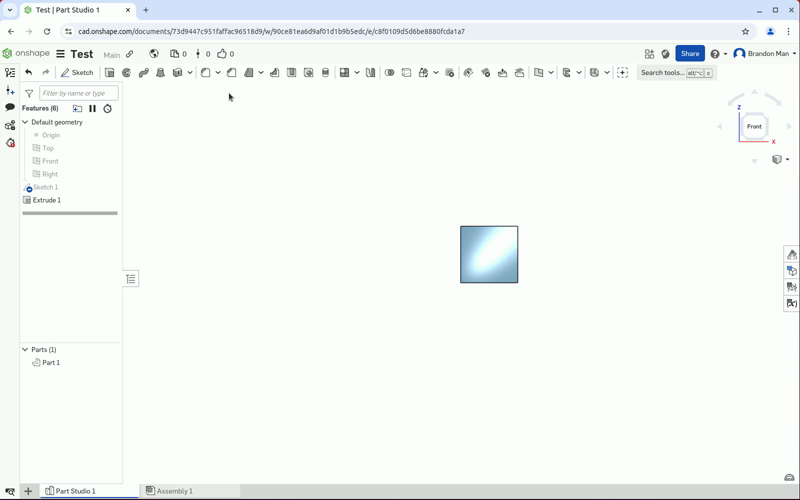
mouse_move(541, 75)
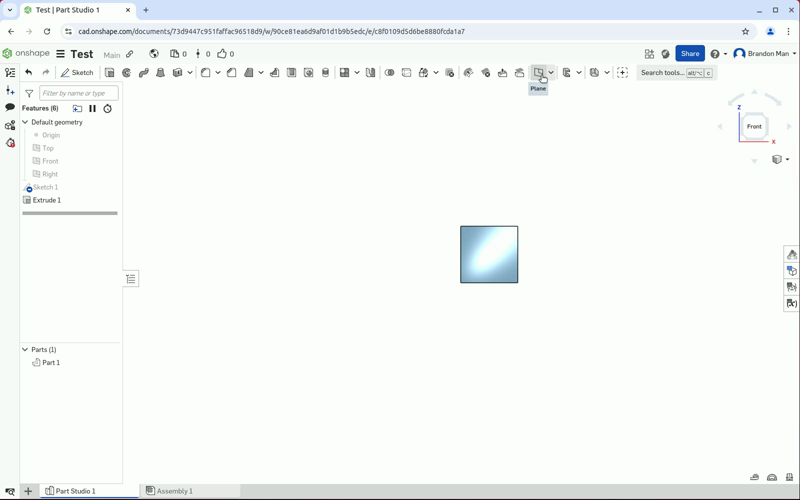
click(541, 75)
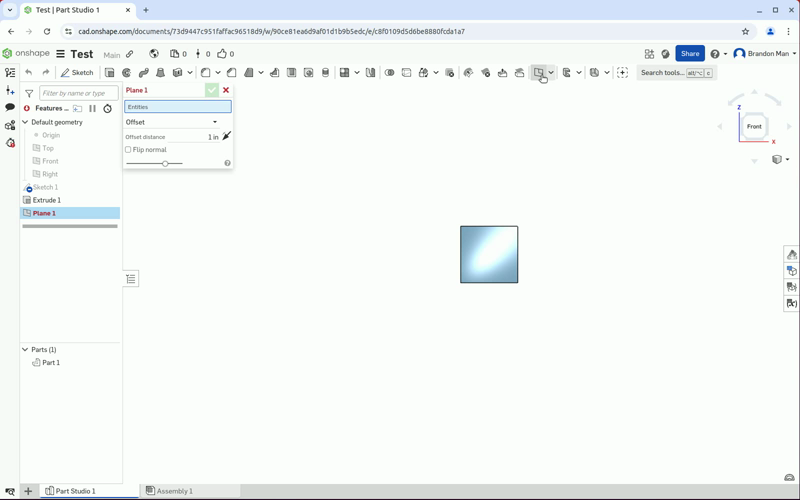
mouse_move(73, 163)
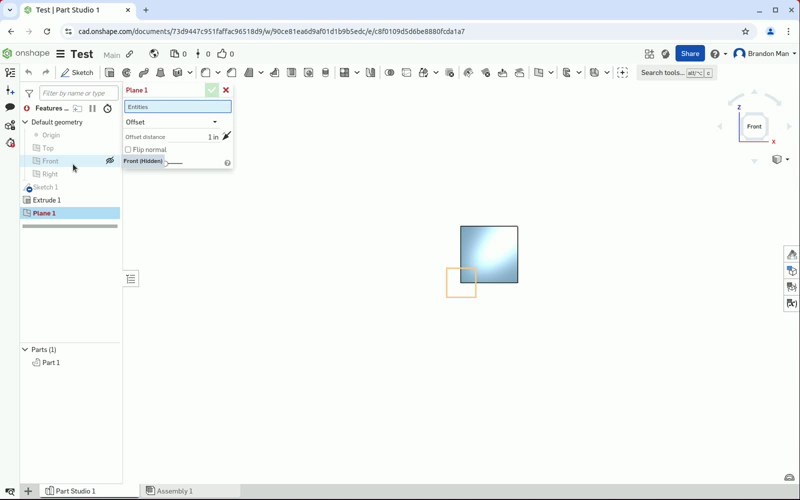
click(73, 163)
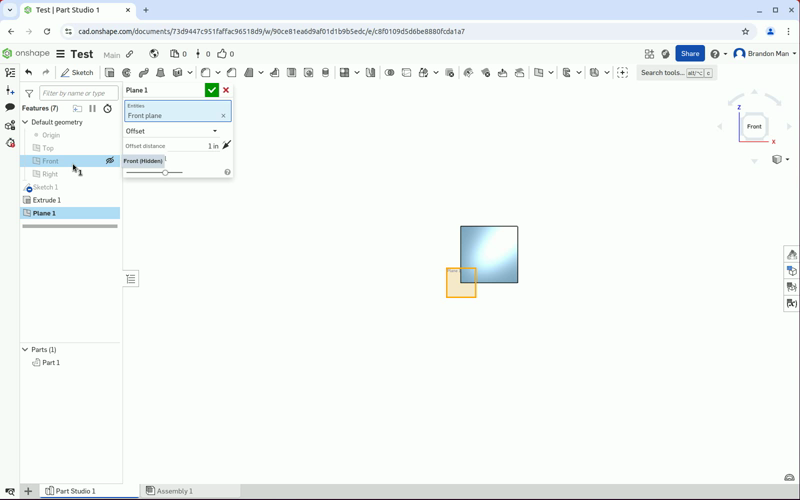
key(tab, 2)
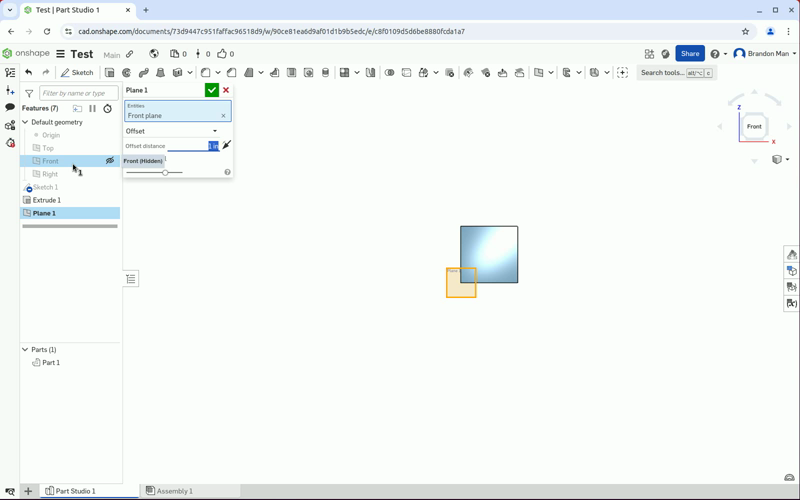
text(11.554)
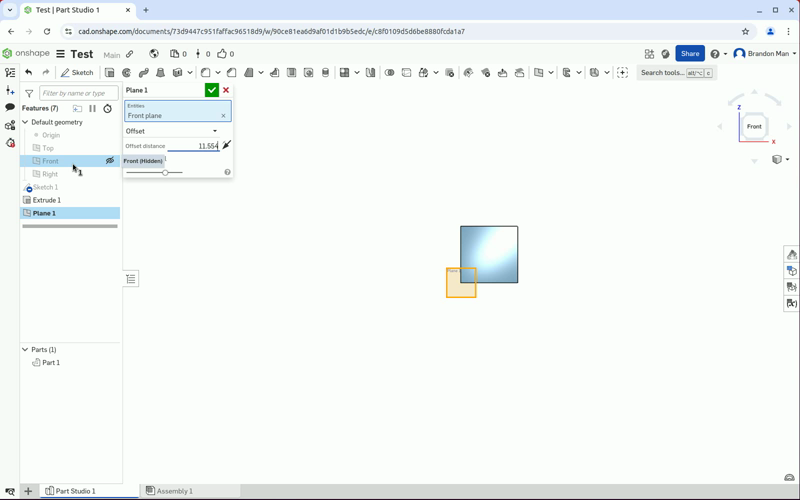
key(enter, 2)
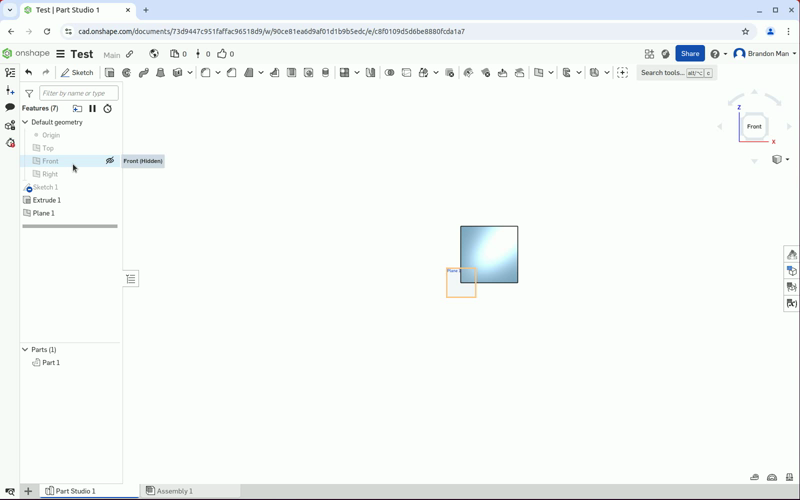
key(shift+s)
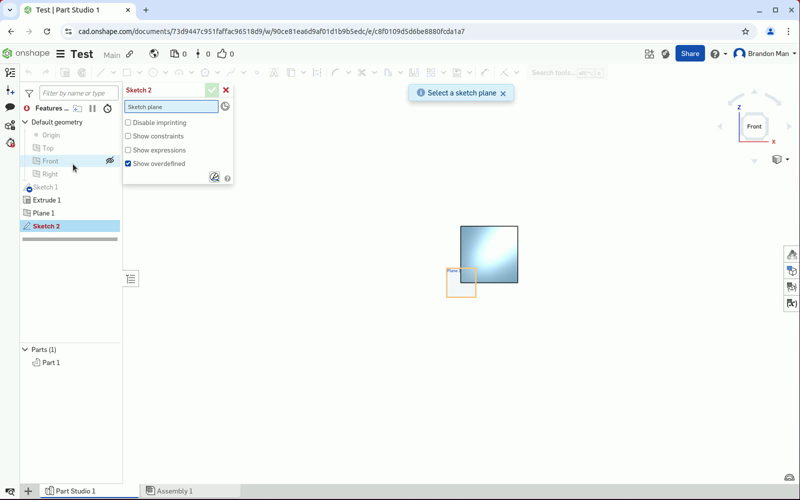
mouse_move(73, 215)
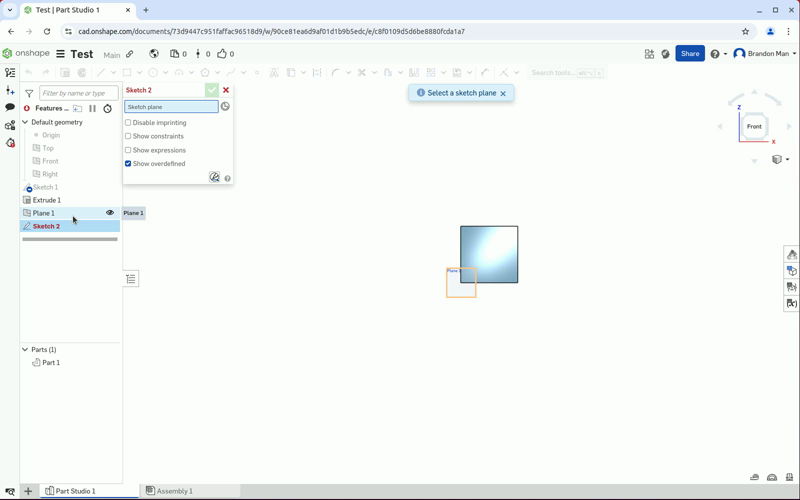
click(73, 215)
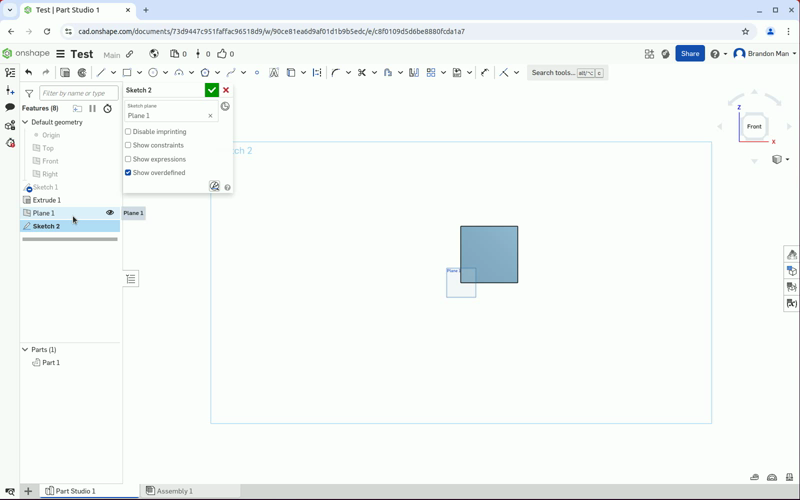
mouse_move(73, 352)
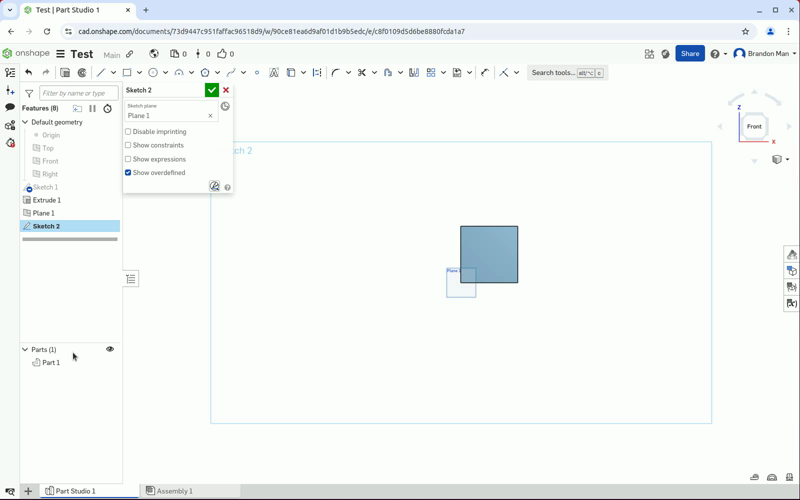
key(y)
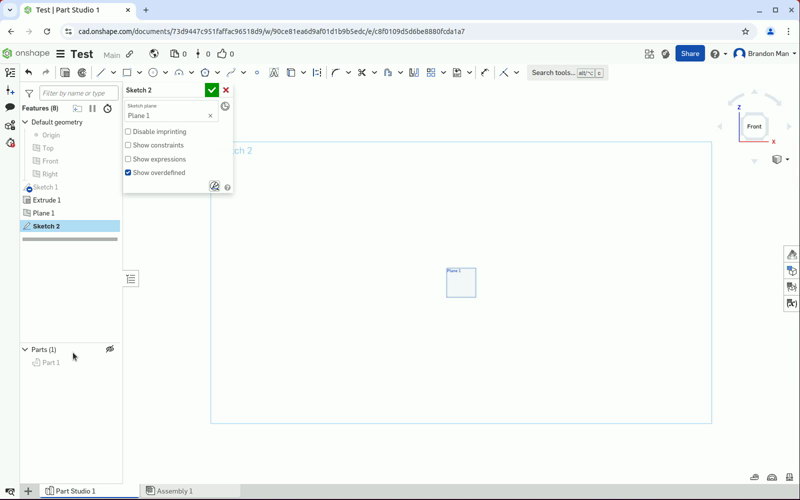
key(l)
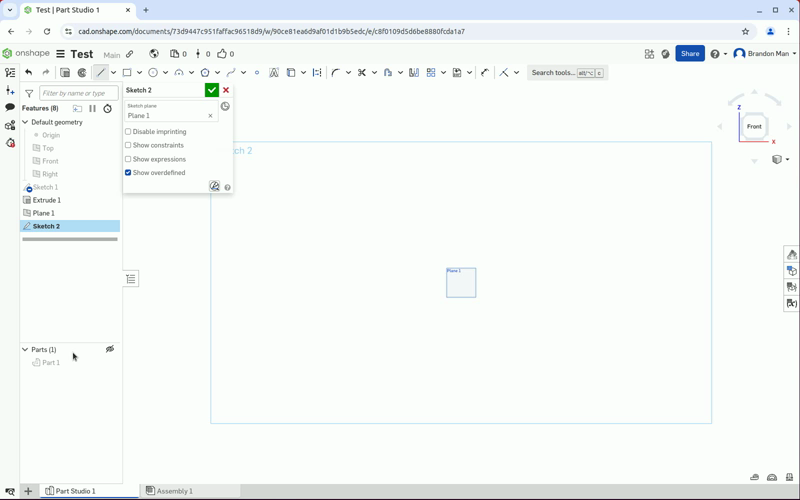
key_down(shift)
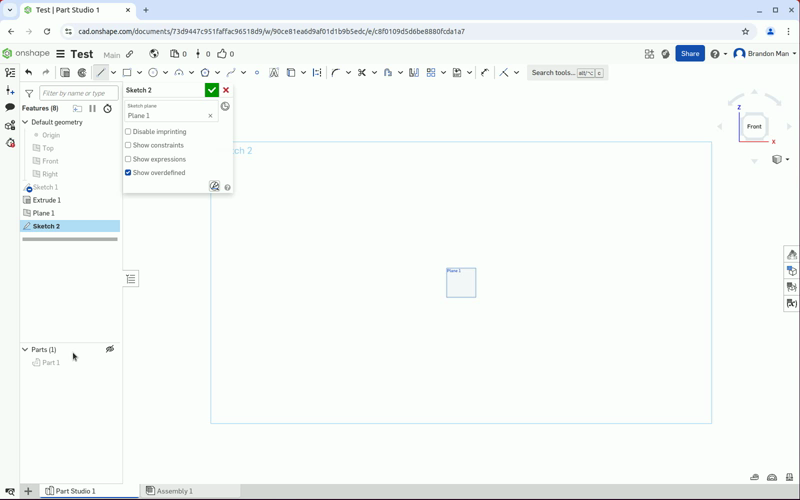
mouse_move(460, 282)
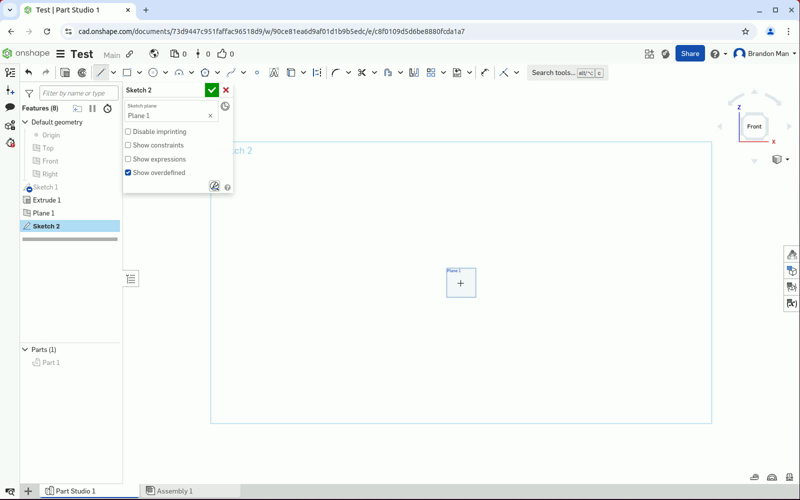
click(460, 282)
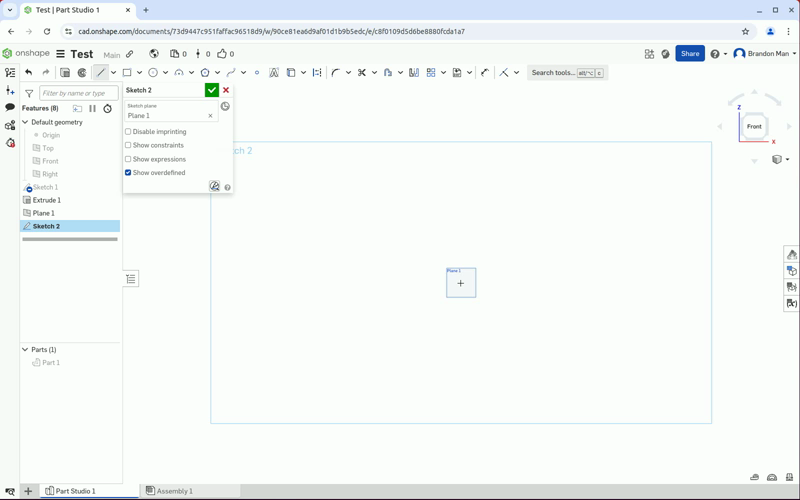
key_up(shift)
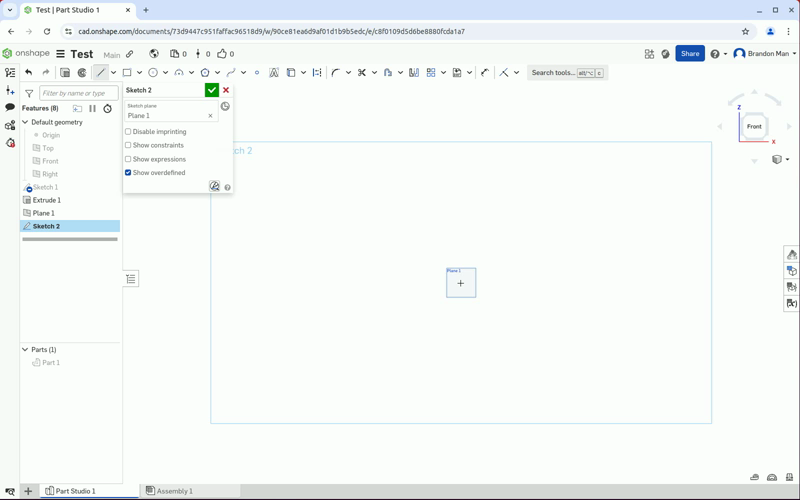
key_down(shift)
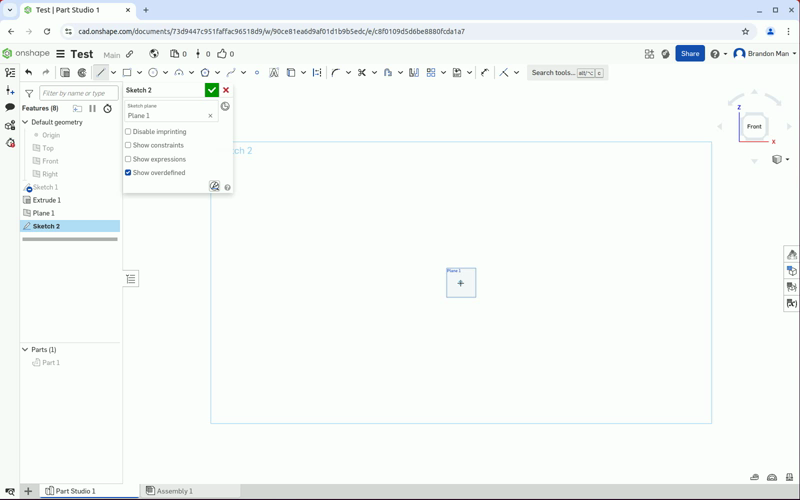
mouse_move(490, 282)
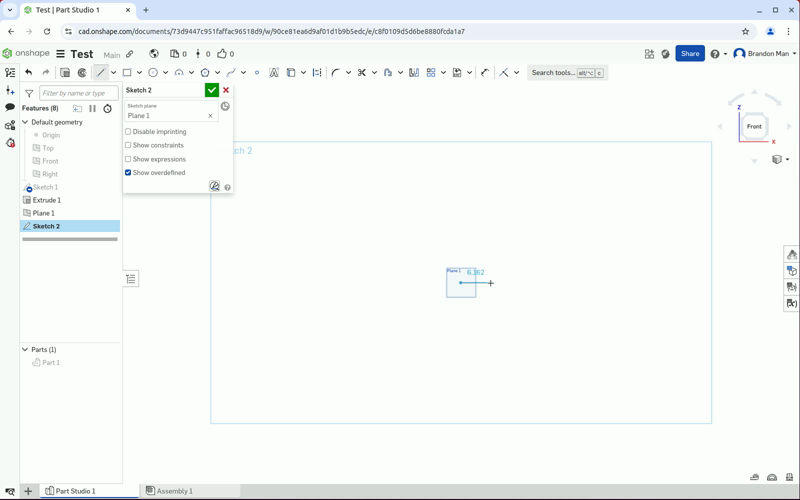
mouse_move(487, 282)
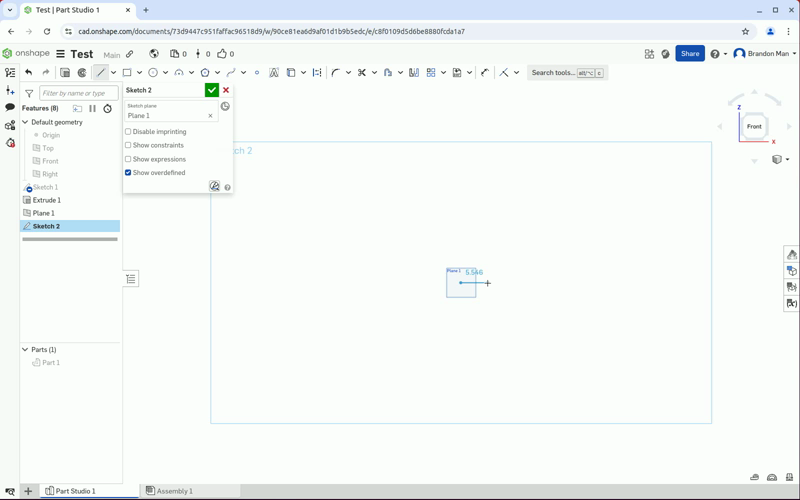
click(487, 282)
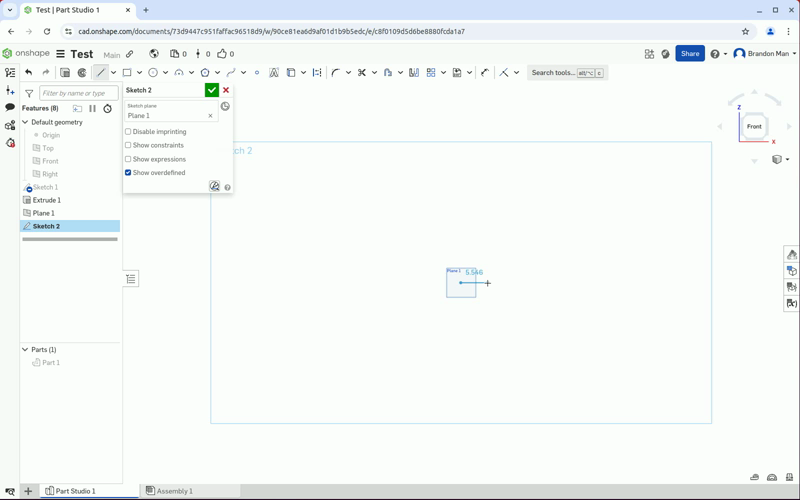
key_up(shift)
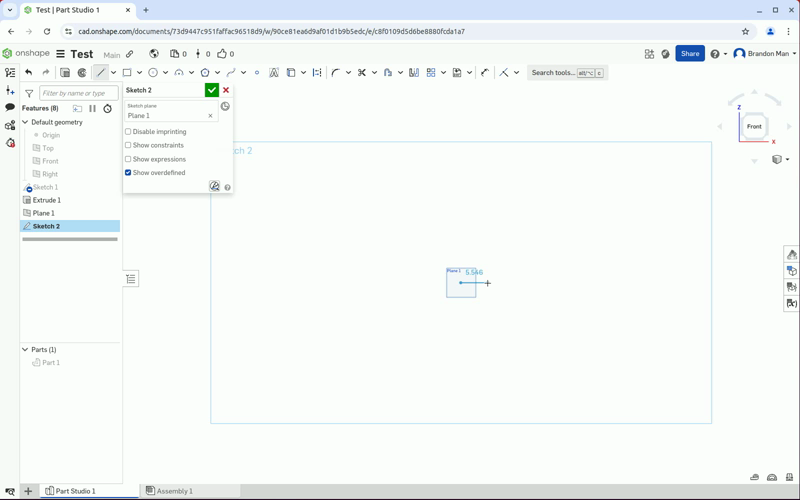
key_down(shift)
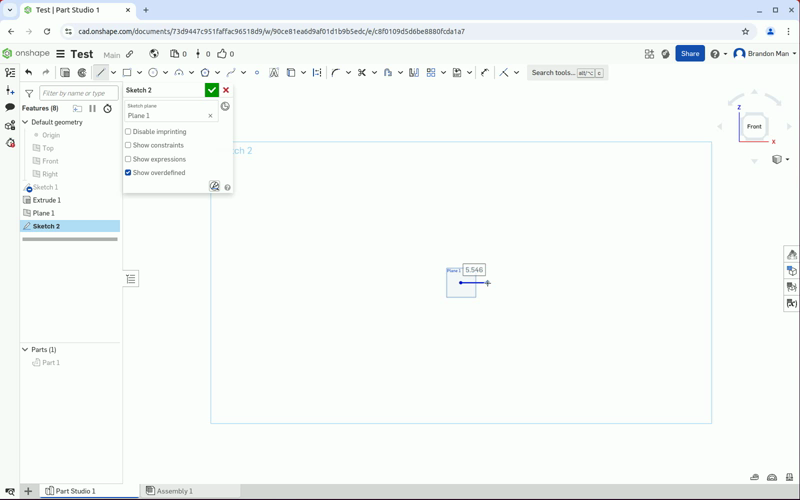
mouse_move(517, 282)
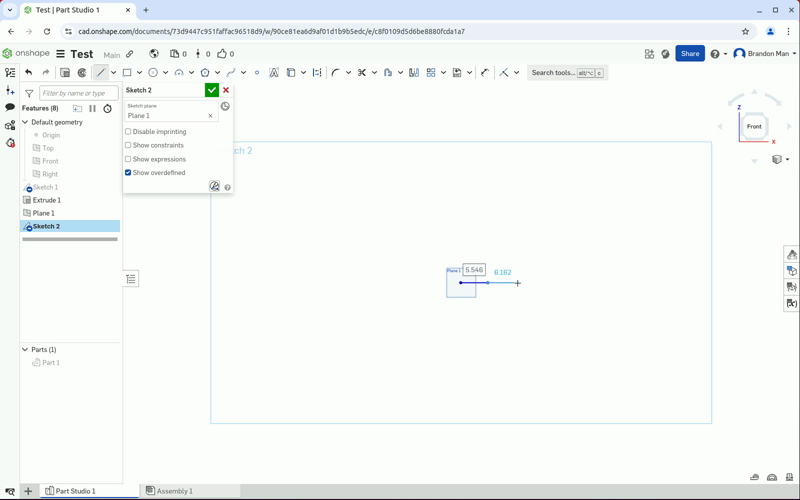
mouse_move(460, 255)
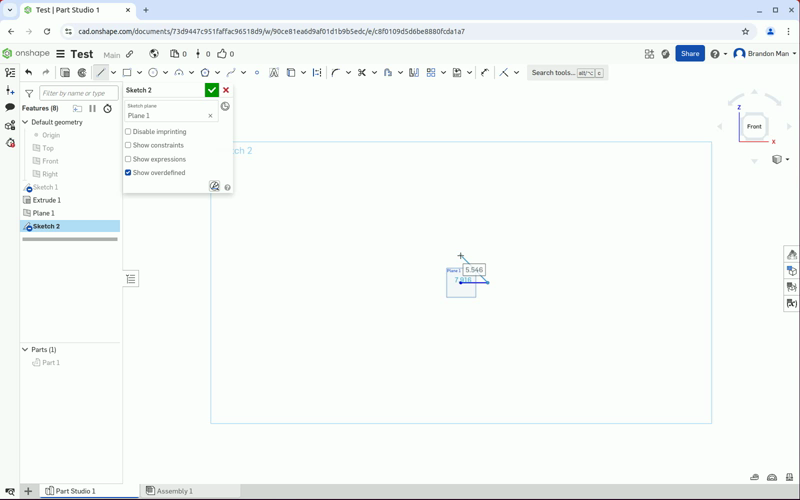
click(460, 255)
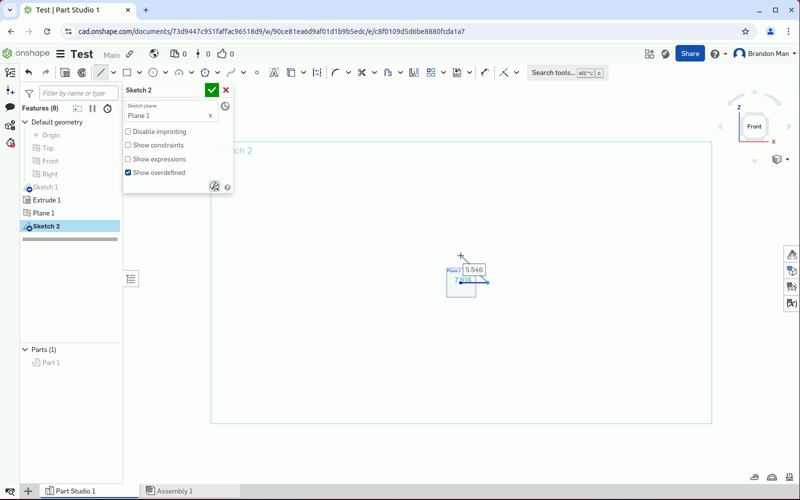
key_up(shift)
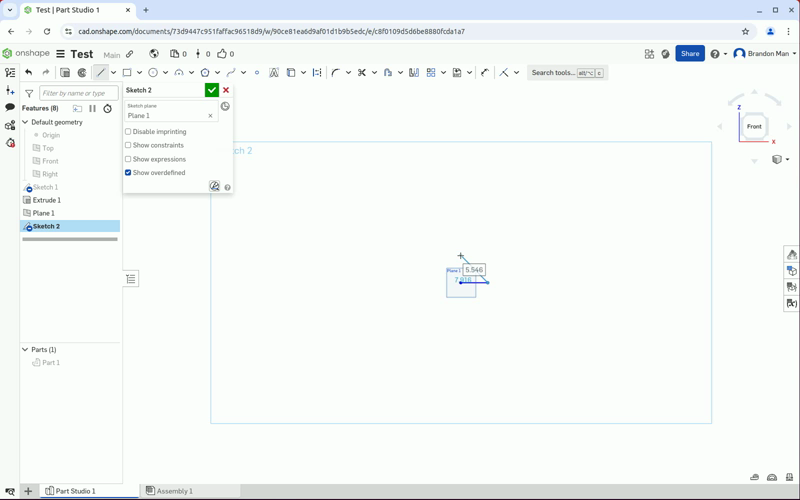
mouse_move(490, 255)
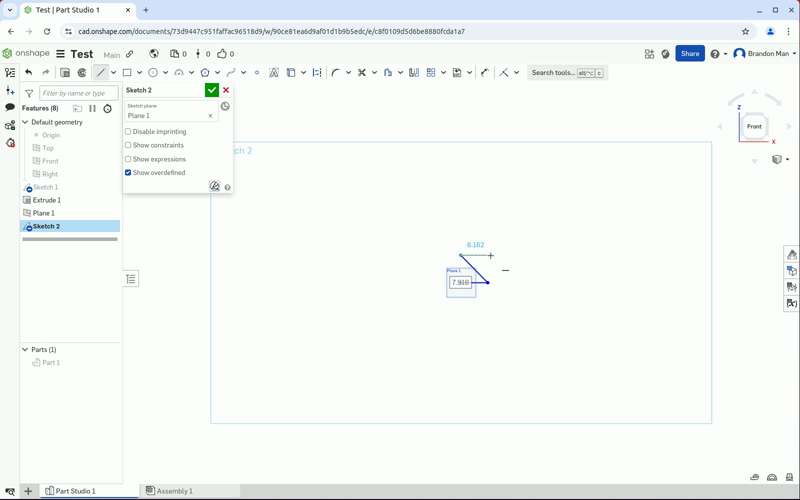
key_down(shift)
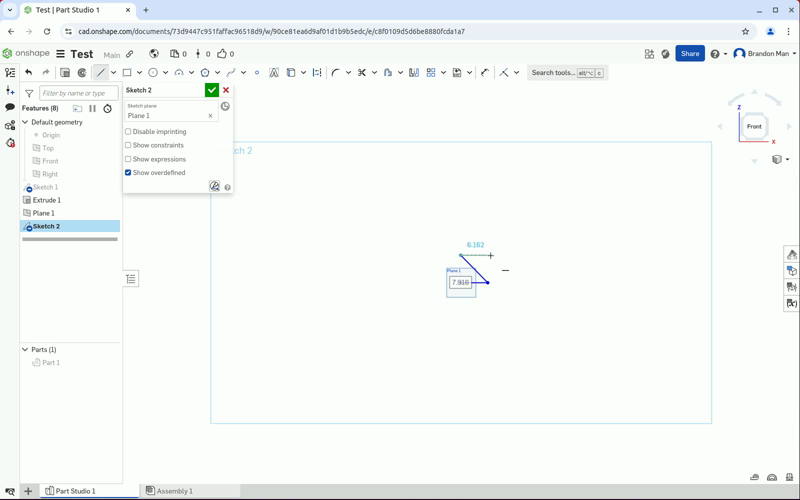
mouse_move(460, 282)
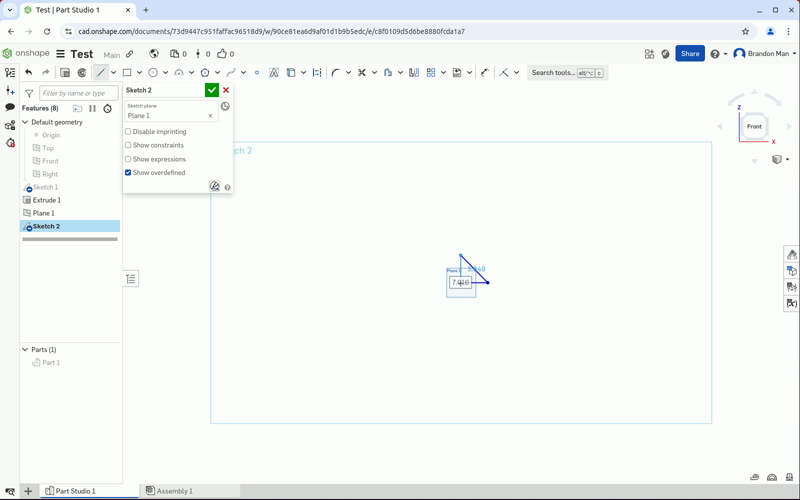
key_up(shift)
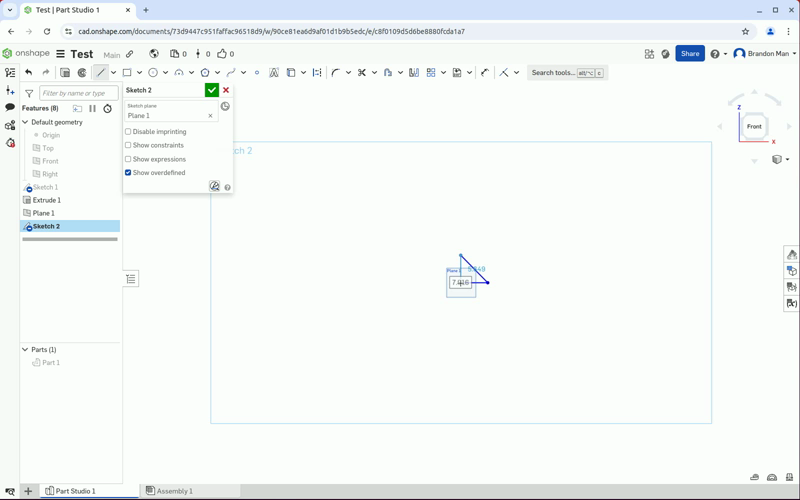
click(460, 282)
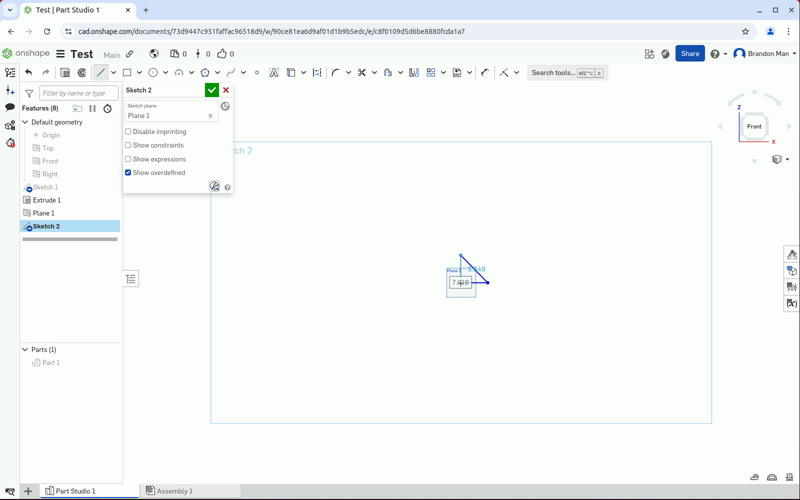
key(esc)
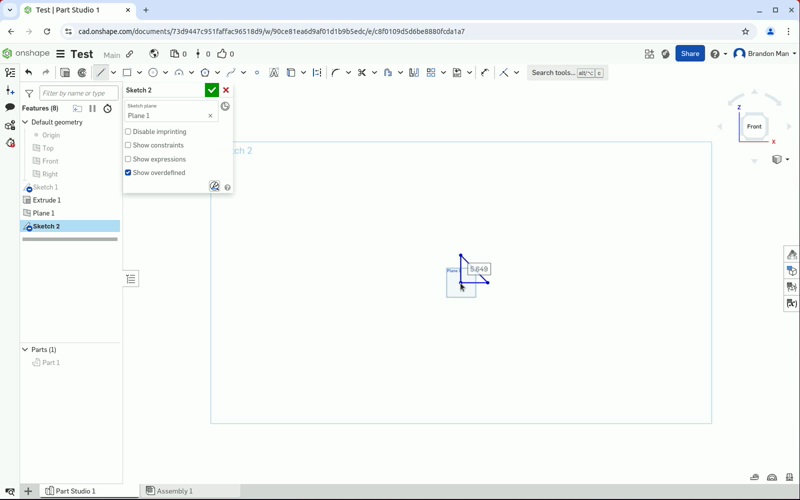
mouse_move(466, 261)
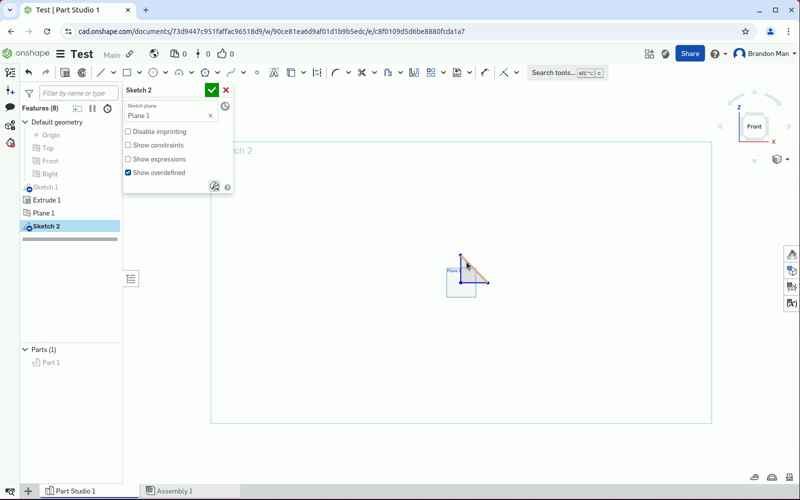
scroll(6)
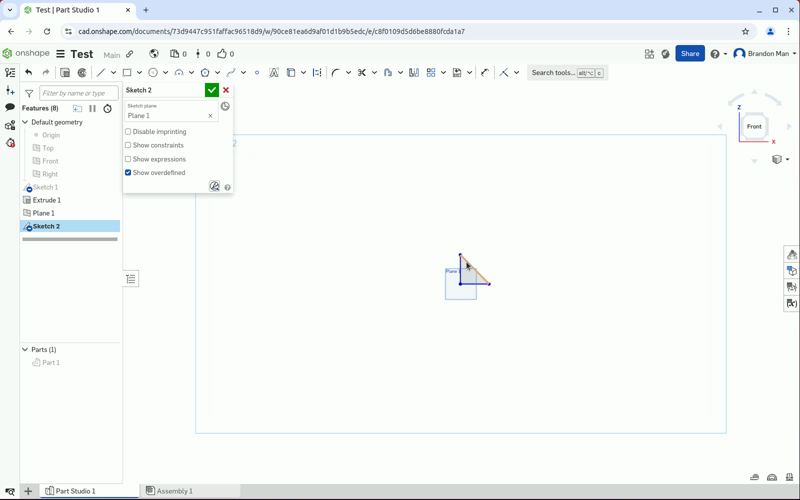
scroll(6)
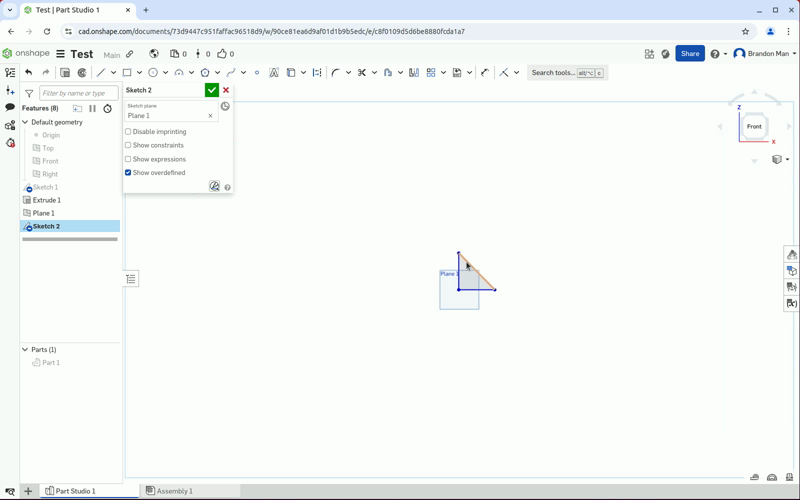
scroll(6)
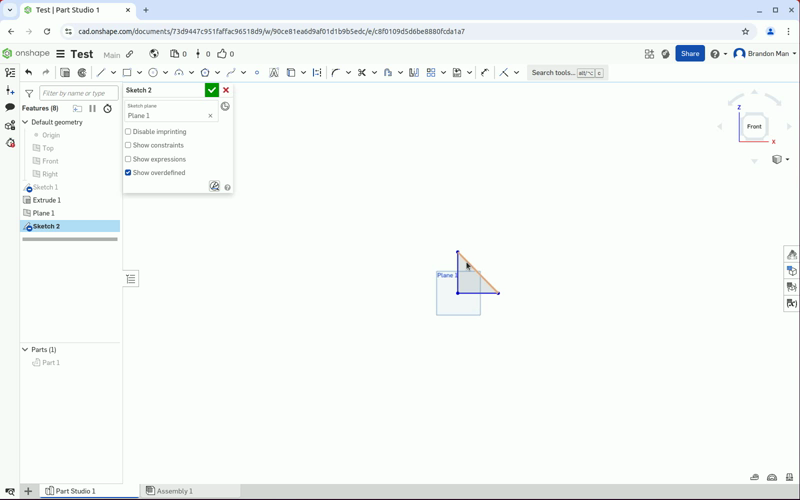
scroll(6)
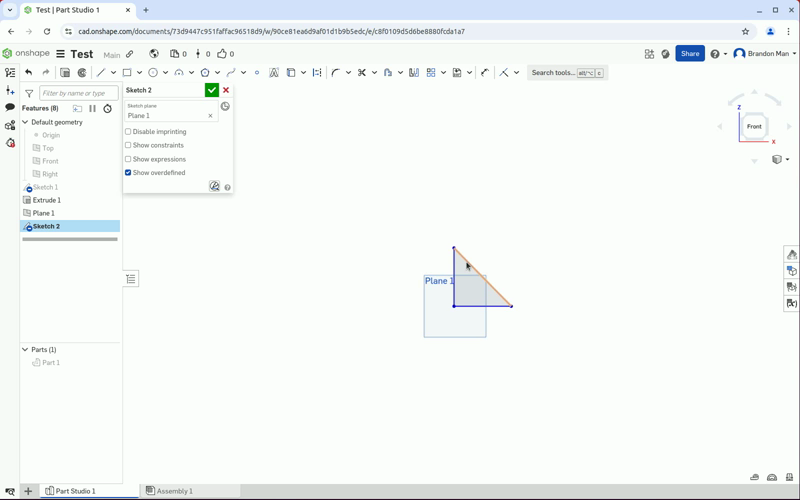
scroll(6)
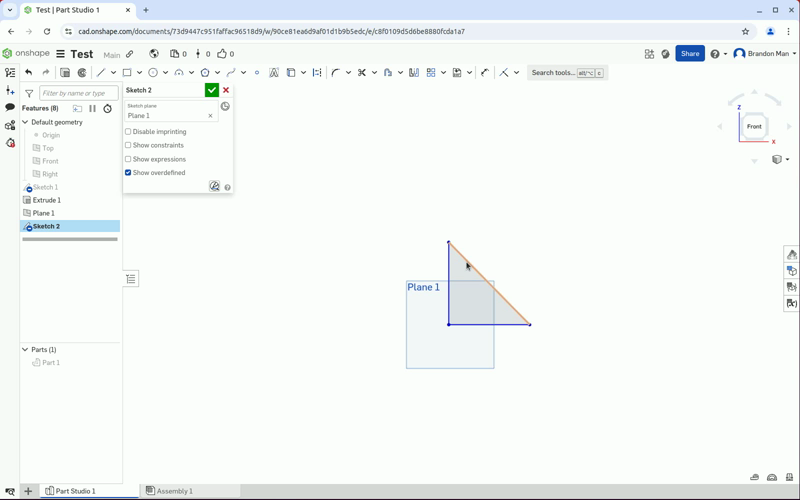
scroll(6)
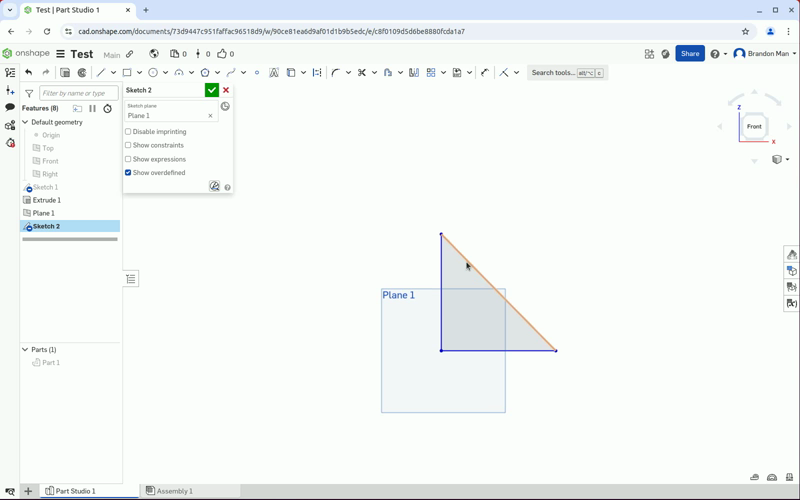
scroll(6)
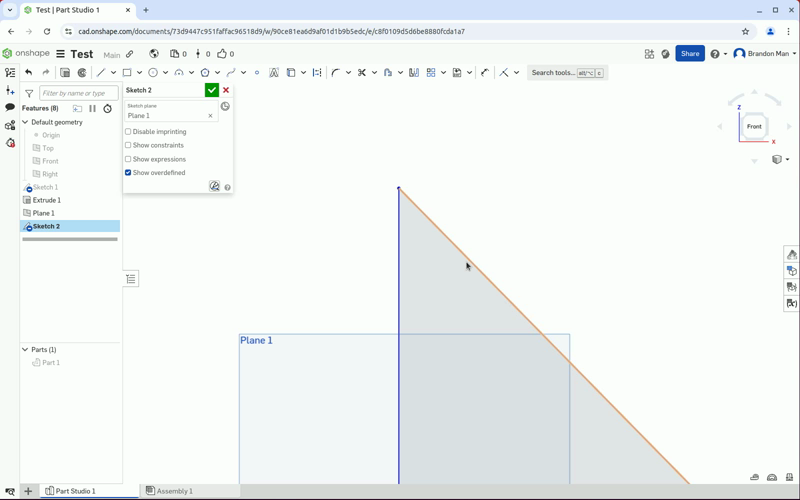
click(466, 261)
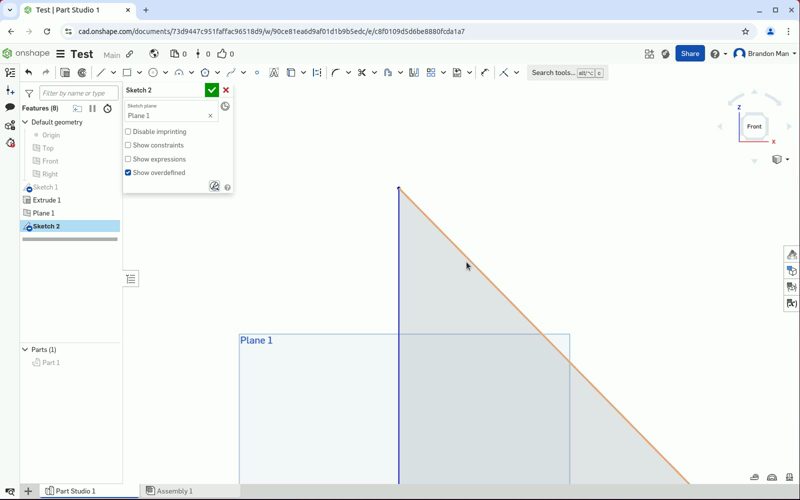
scroll(-6)
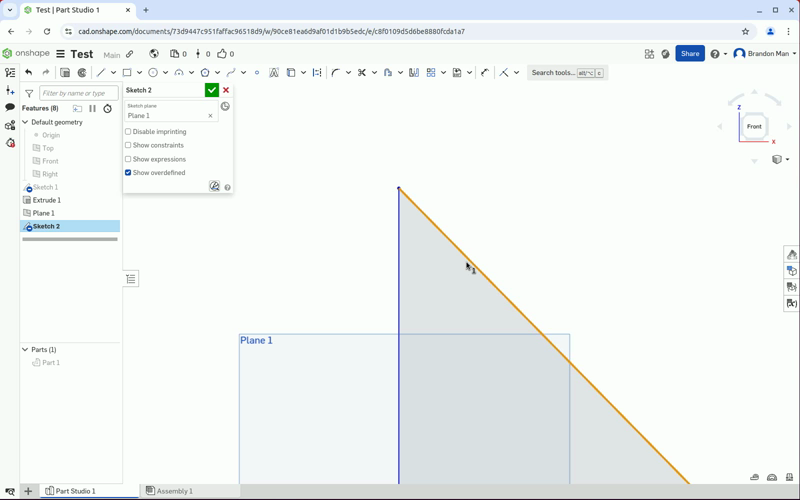
scroll(-6)
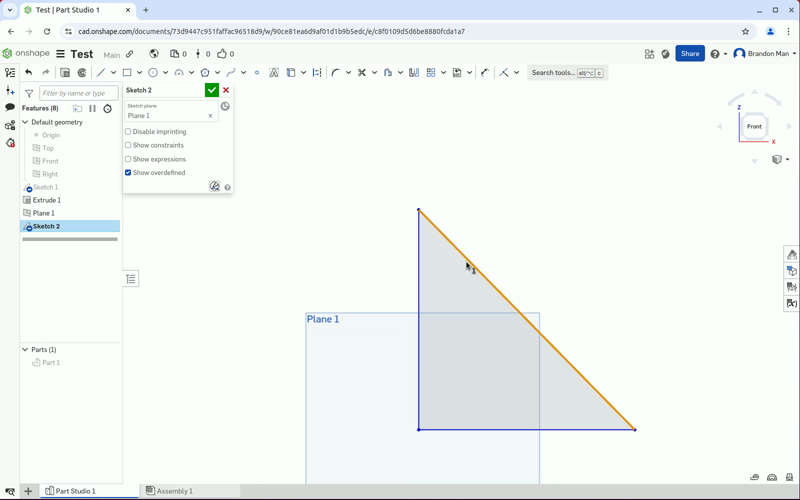
scroll(-6)
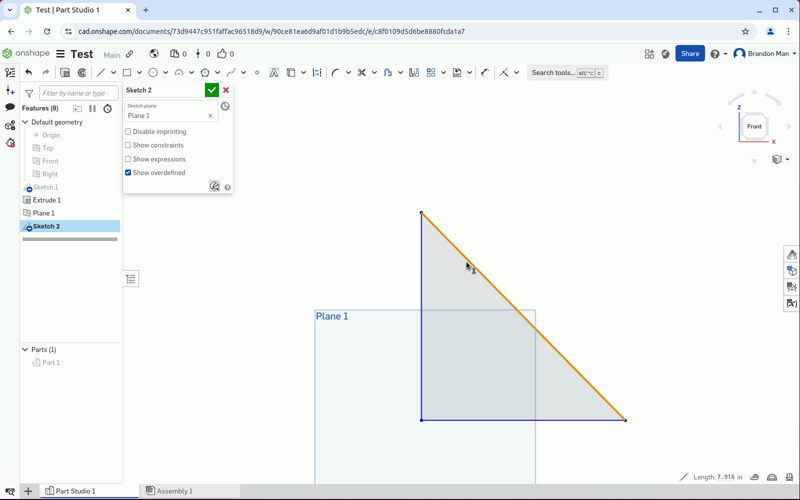
scroll(-6)
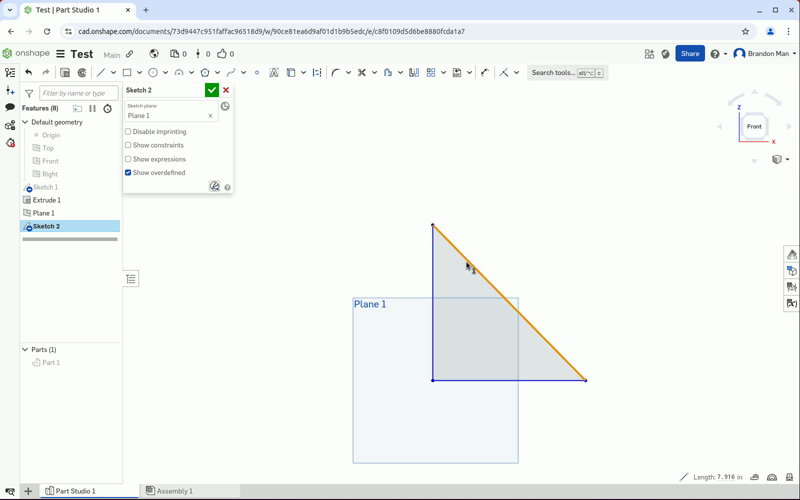
scroll(-6)
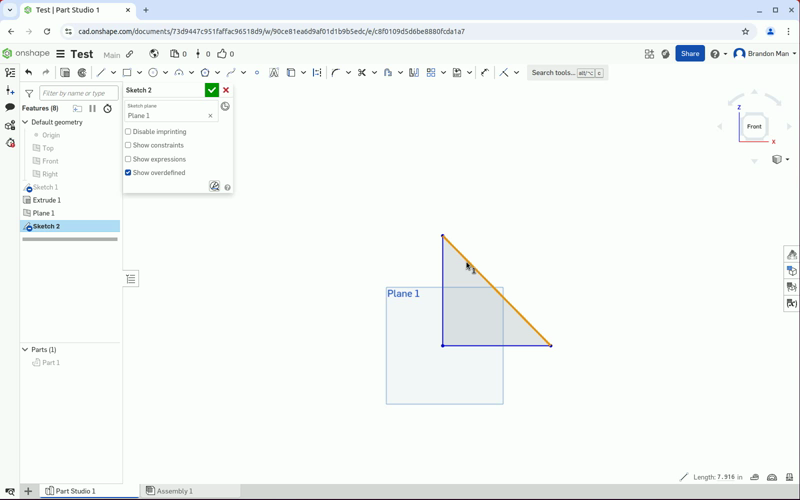
scroll(-6)
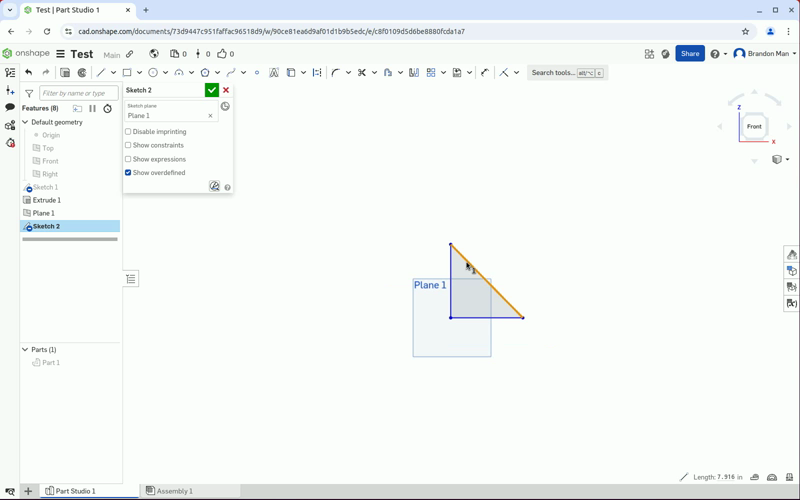
scroll(-6)
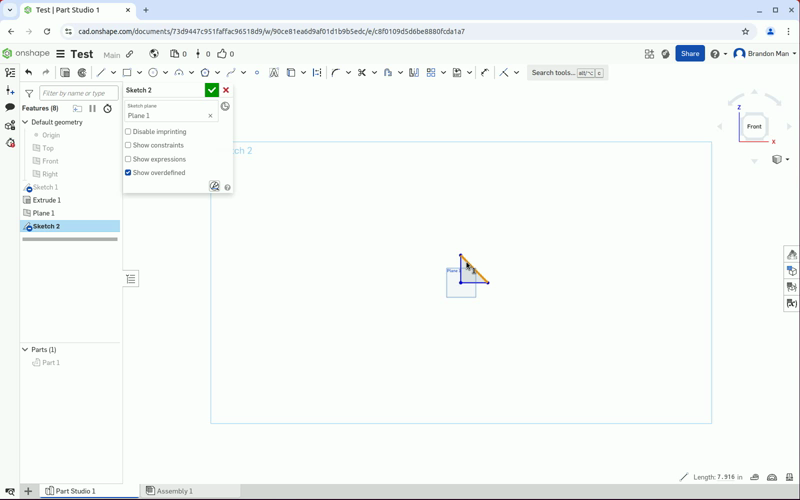
mouse_move(73, 352)
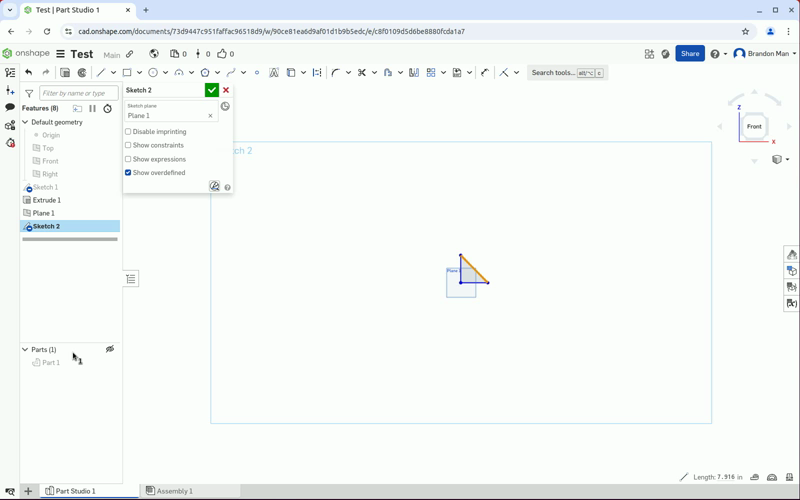
key(shift+y)
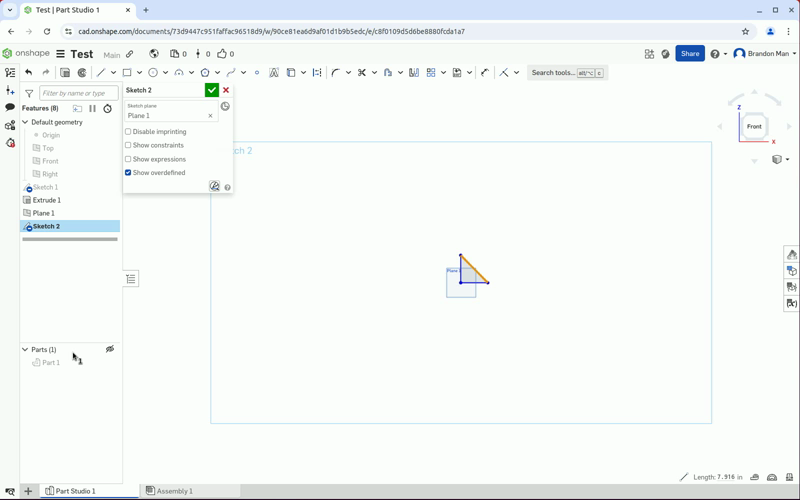
key(shift+e)
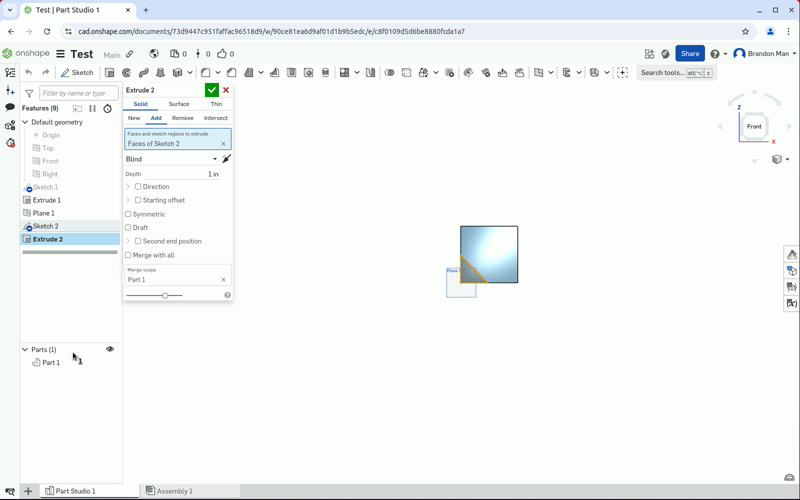
mouse_move(143, 106)
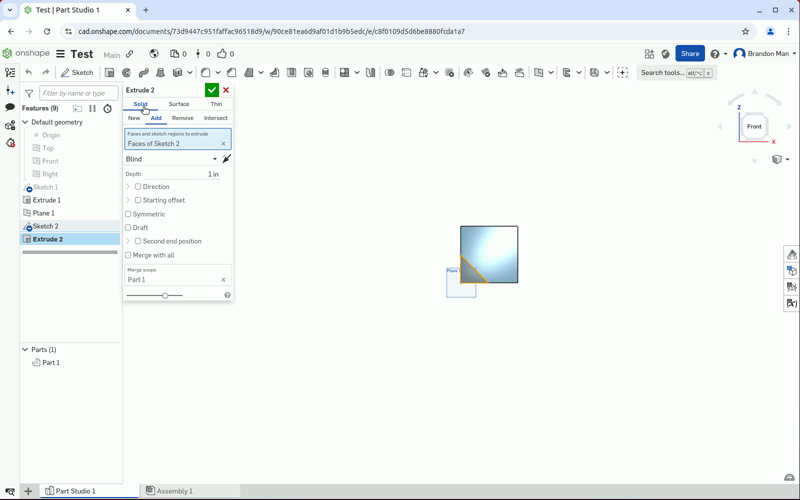
click(143, 106)
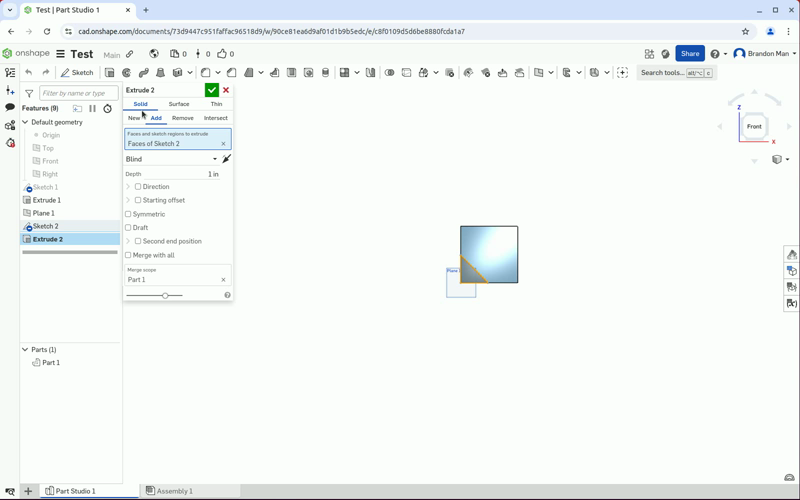
mouse_move(137, 120)
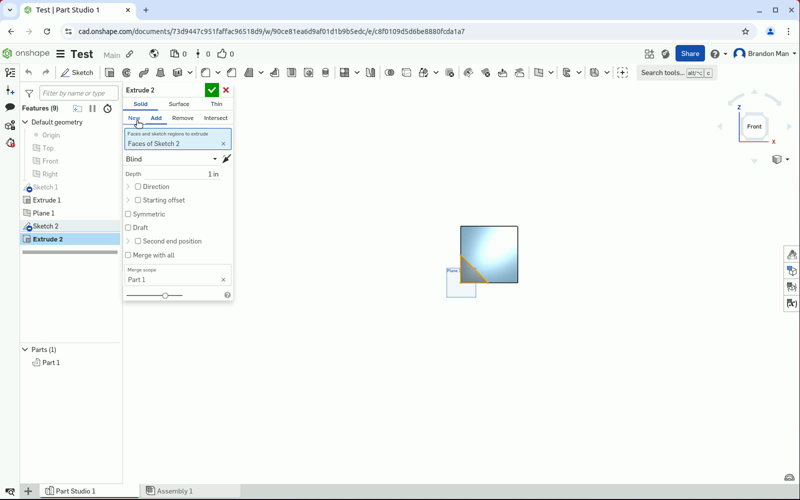
click(137, 120)
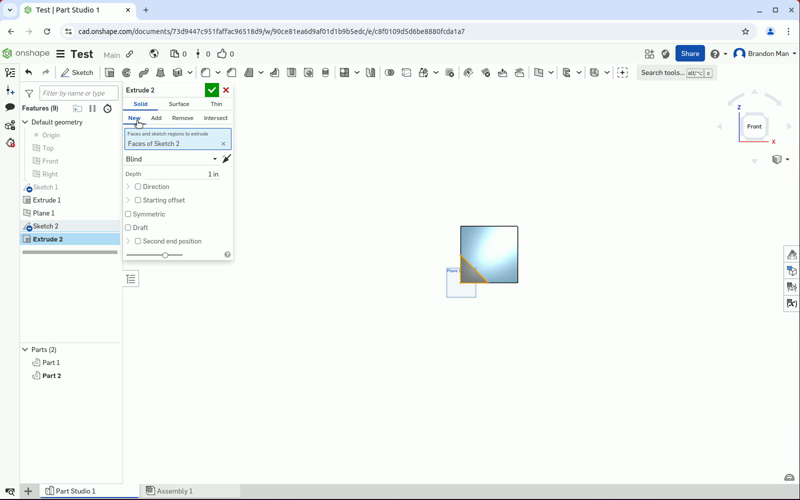
key(tab, 4)
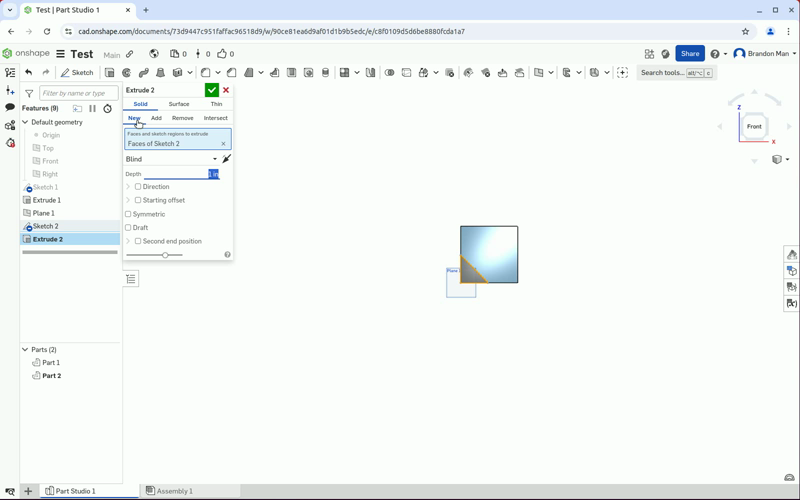
text(5.055)
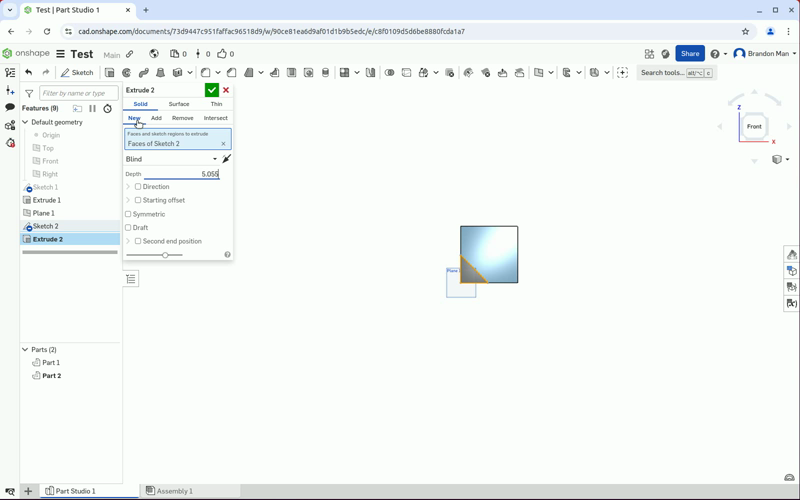
key(enter)
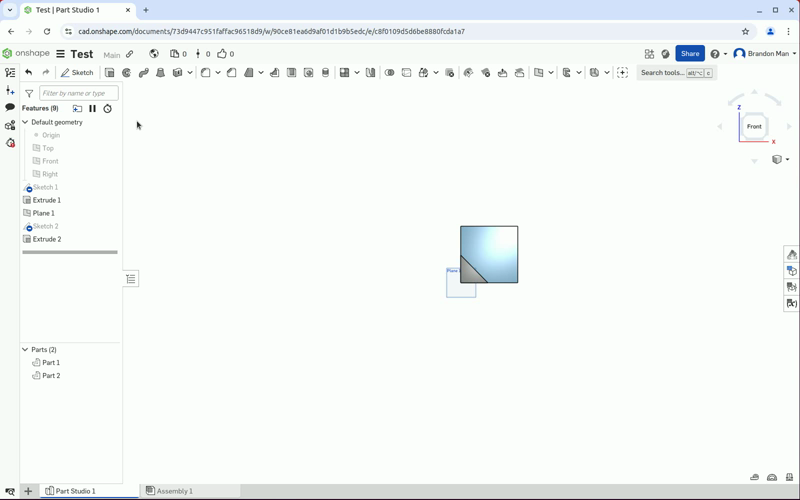
key(shift+h)
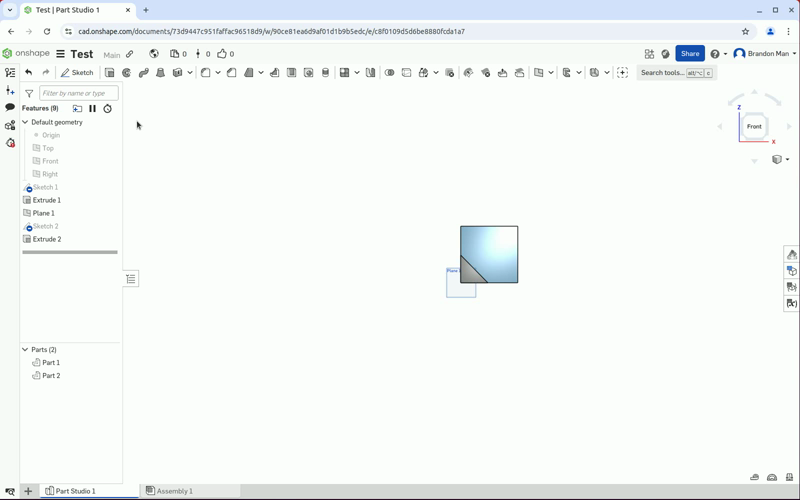
key(shift+h)
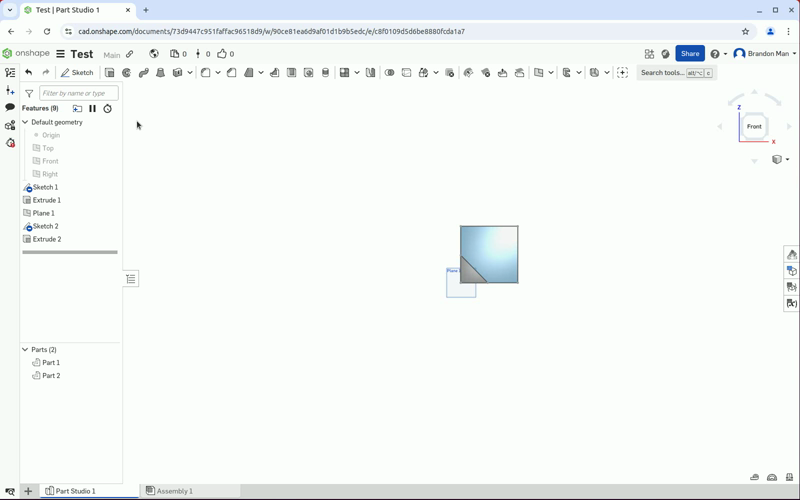
key(shift+7)
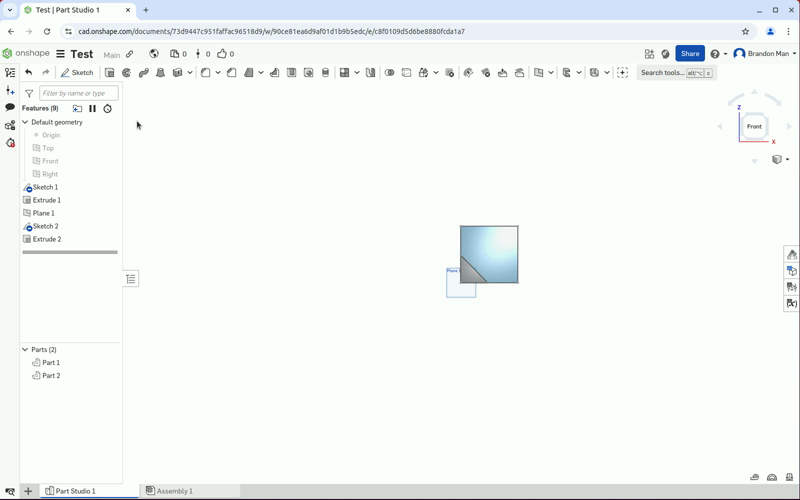
key(left, 2)
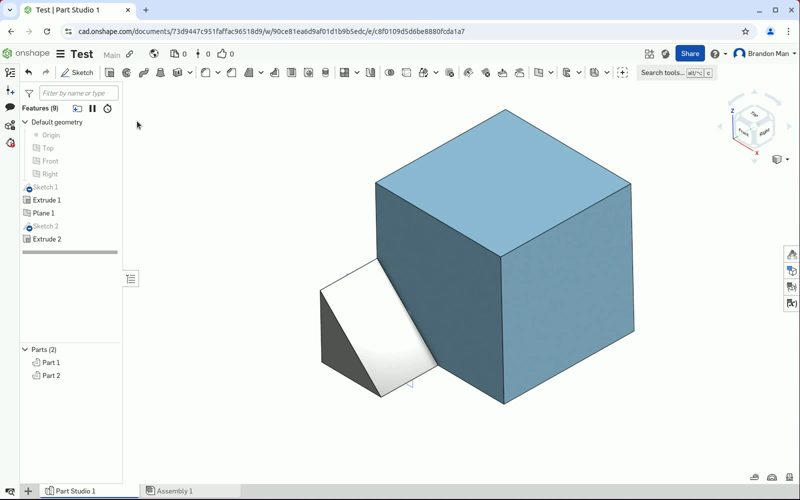
key(down, 2)
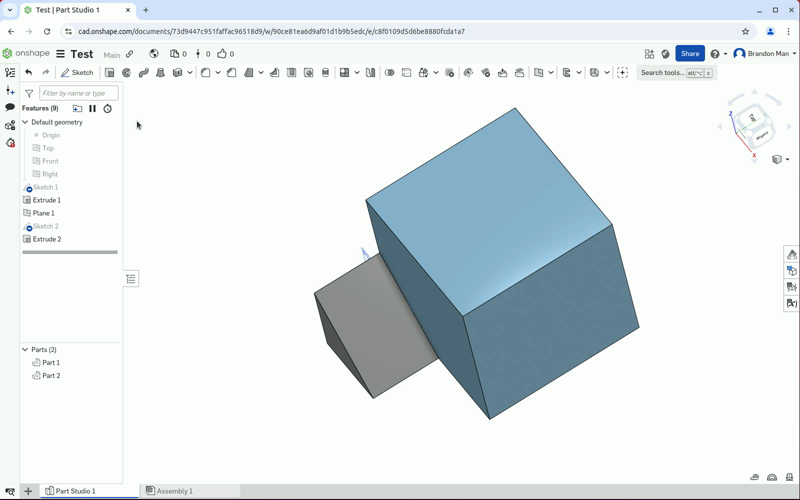
key(up, 2)
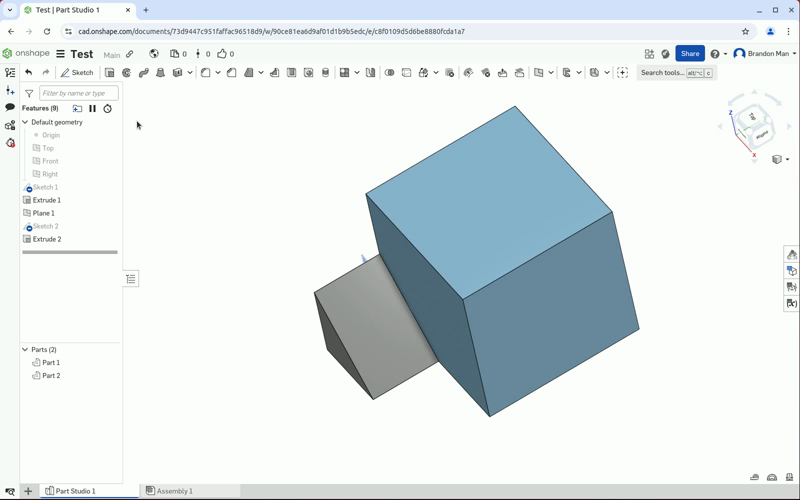
key(right, 2)
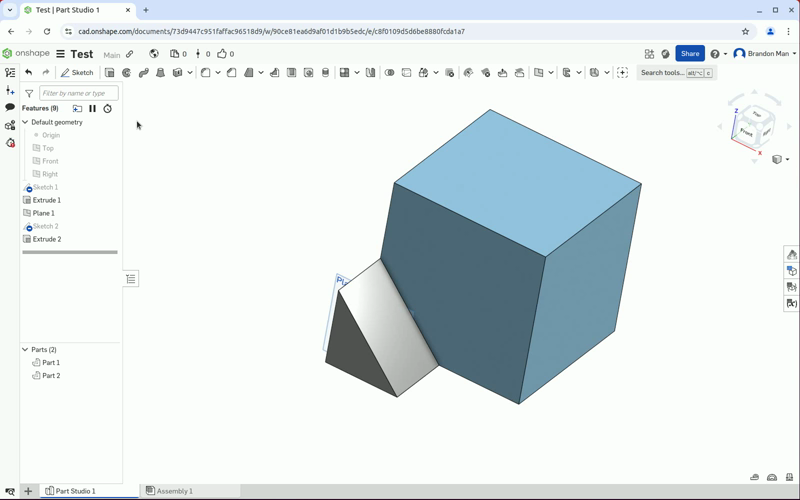
mouse_move(73, 189)
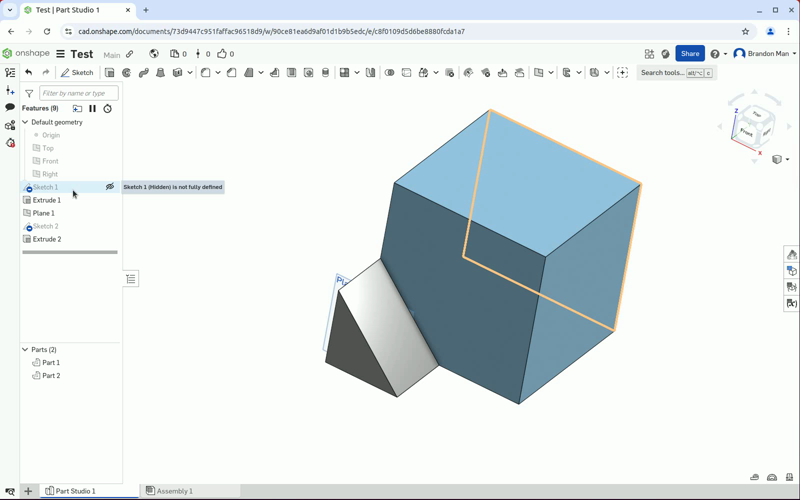
click(73, 189)